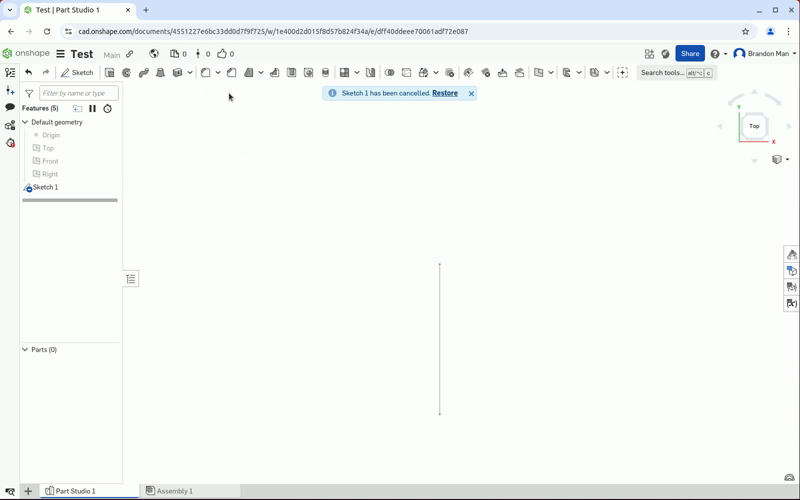
key(shift+h)
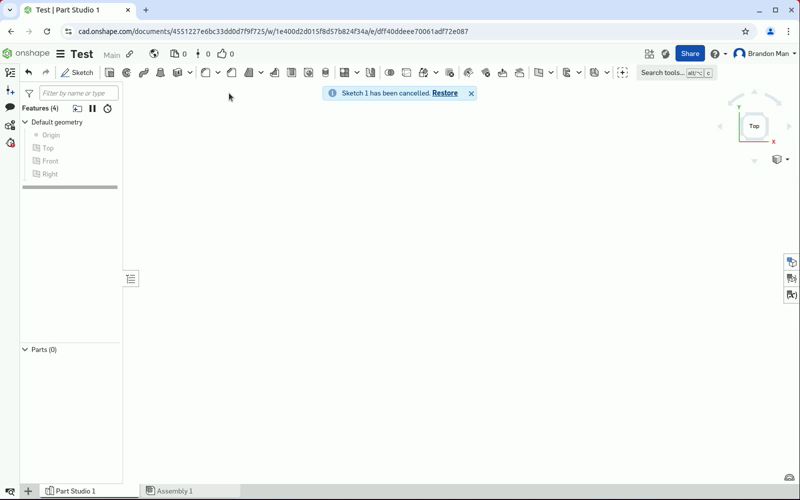
mouse_move(73, 352)
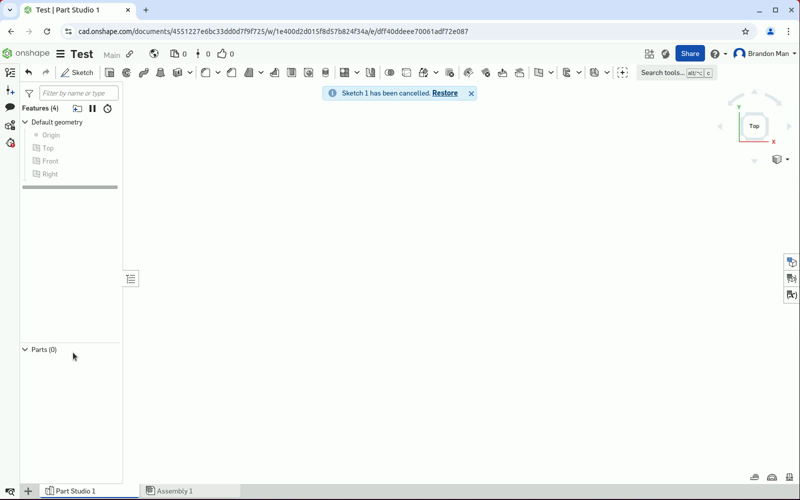
key(y)
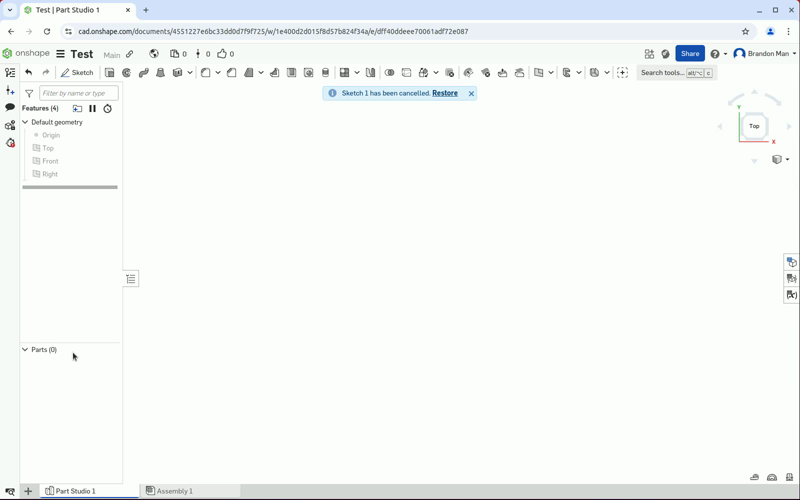
key(shift+p)
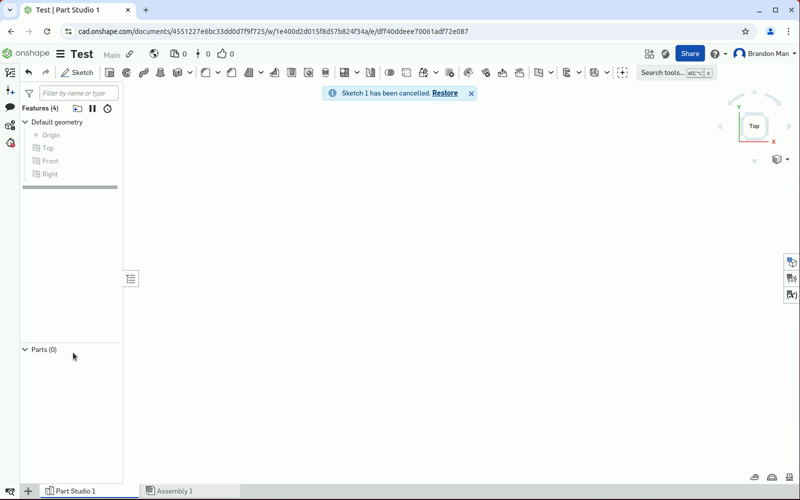
key(space)
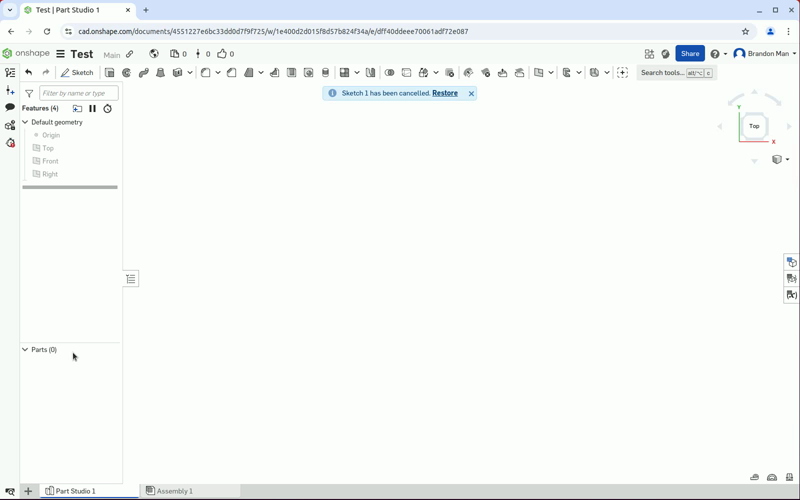
key_down(shift)
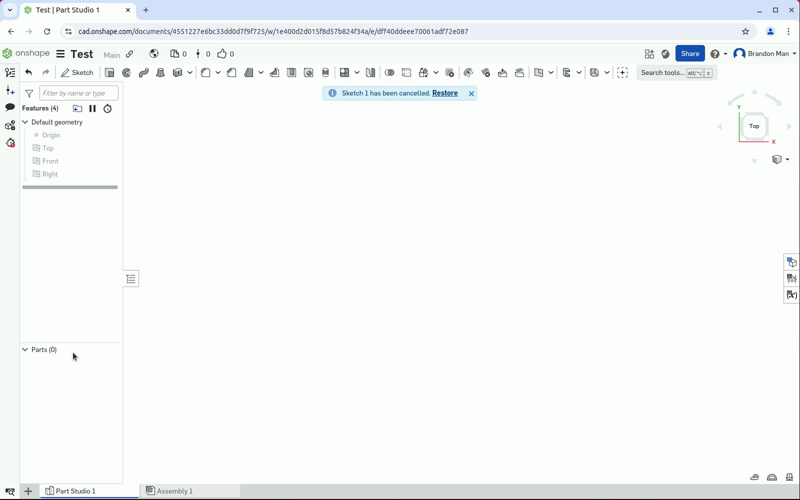
key(up)
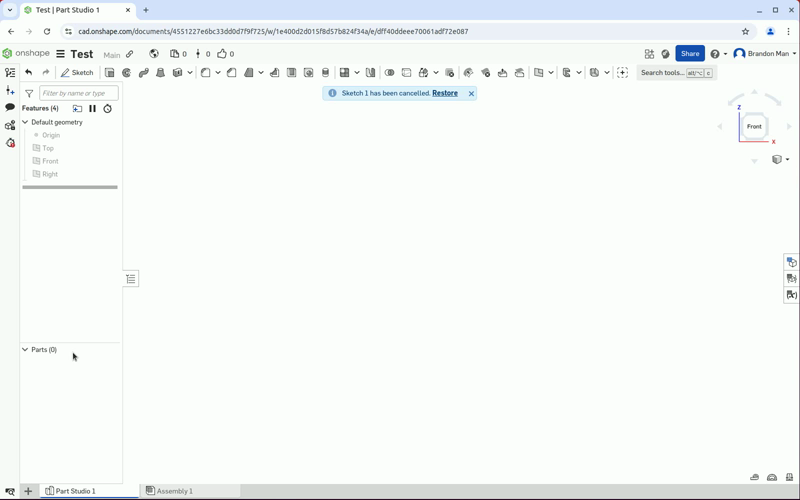
key_up(shift)
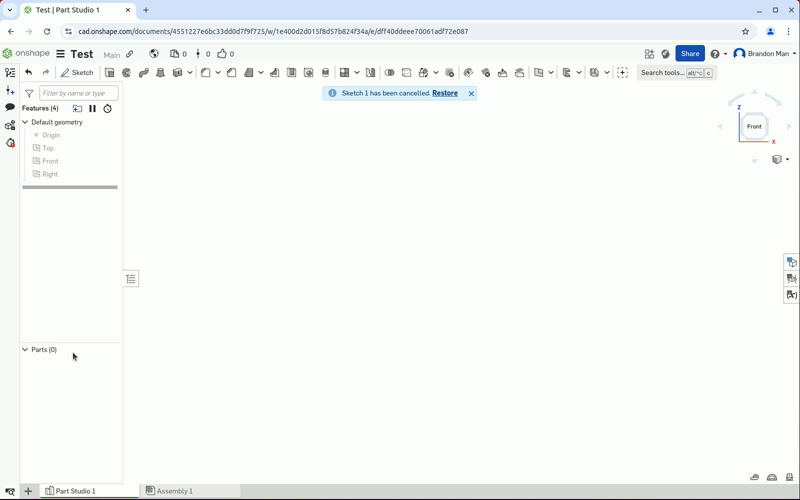
mouse_move(73, 352)
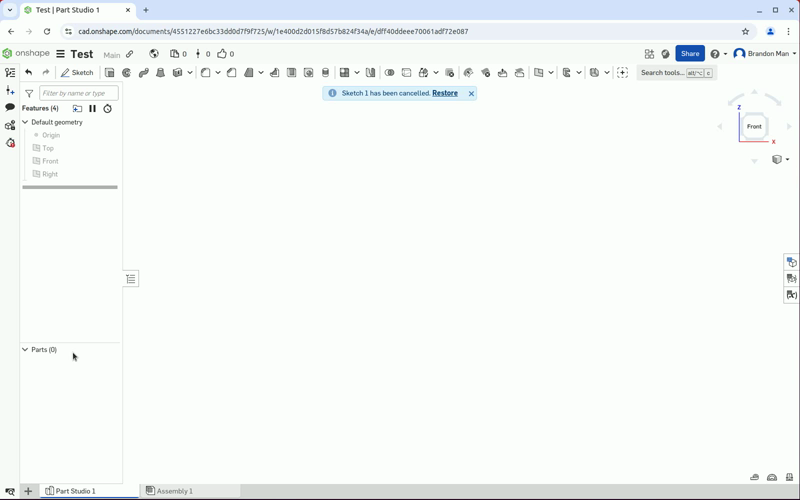
key(shift+y)
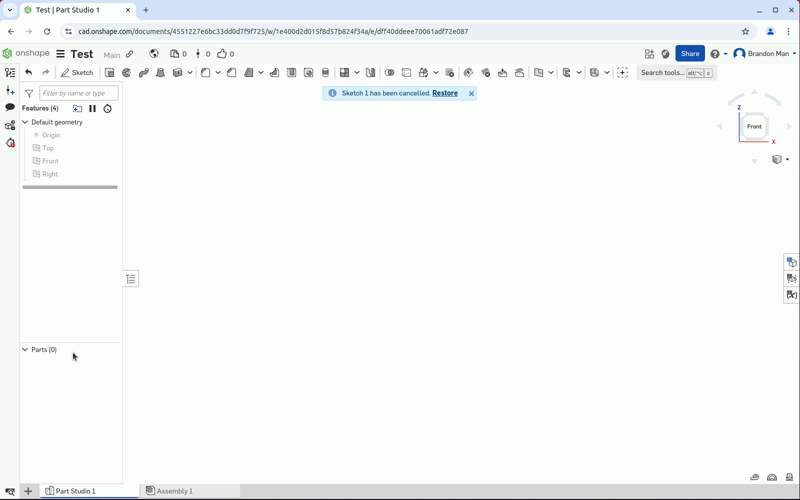
key(shift+s)
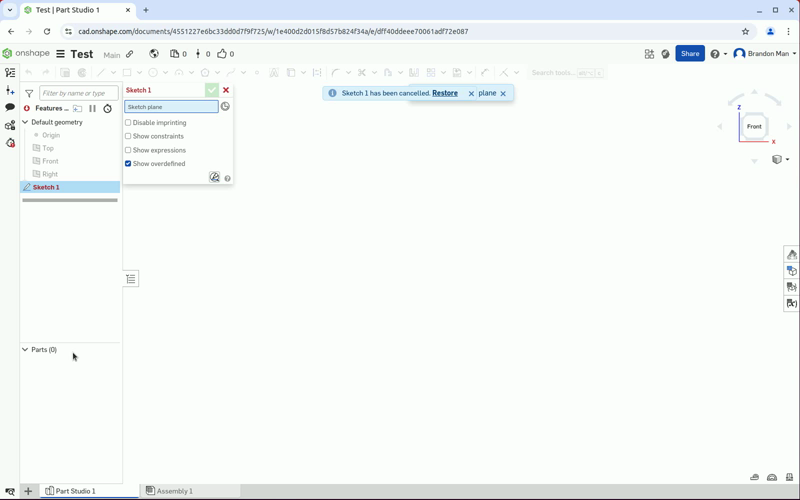
mouse_move(73, 163)
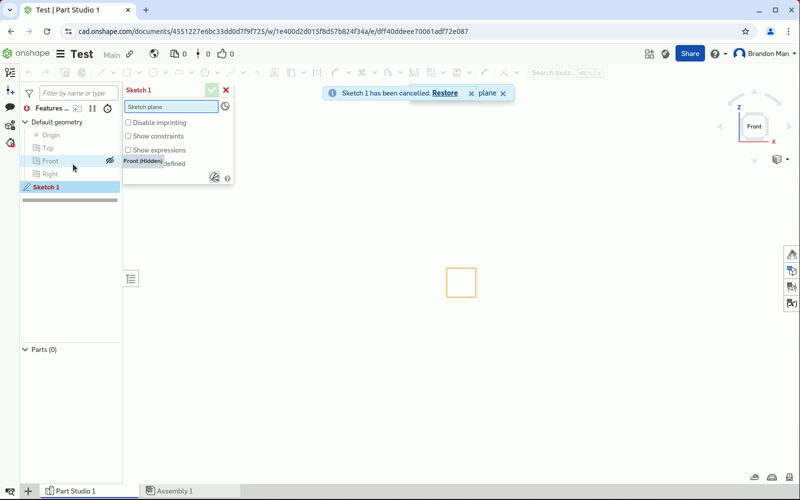
click(73, 163)
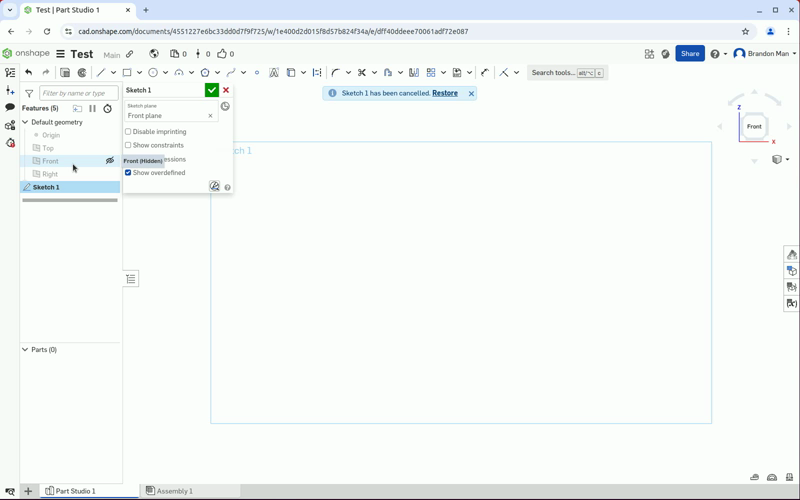
mouse_move(73, 352)
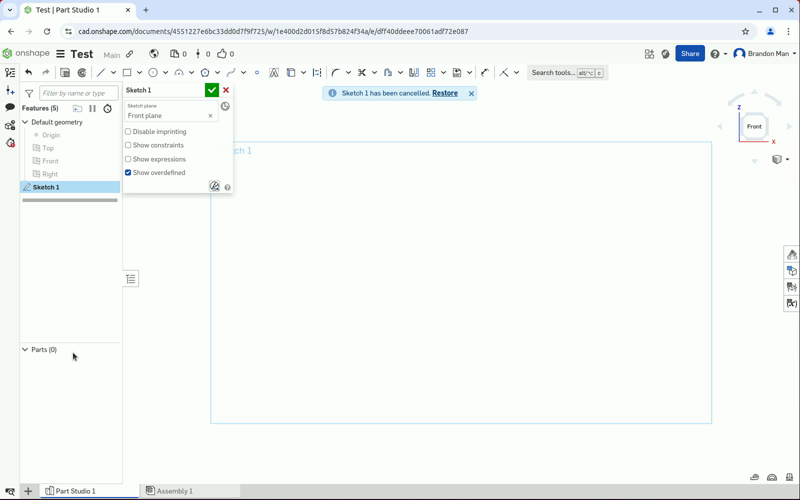
key(y)
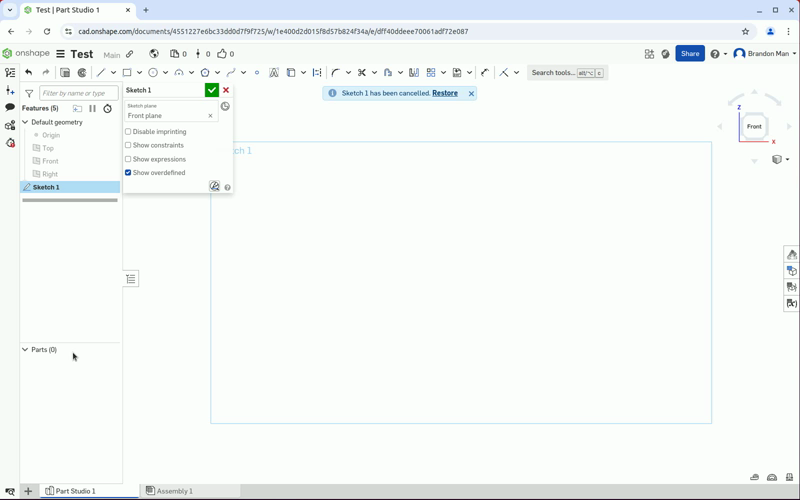
key(l)
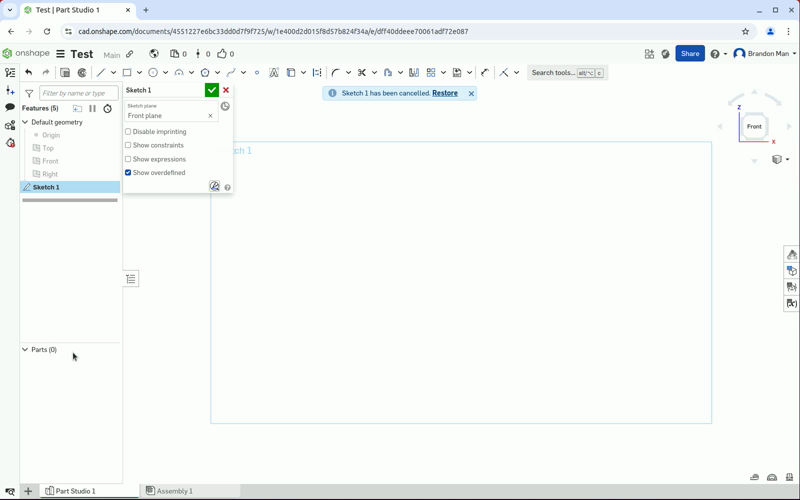
key_down(shift)
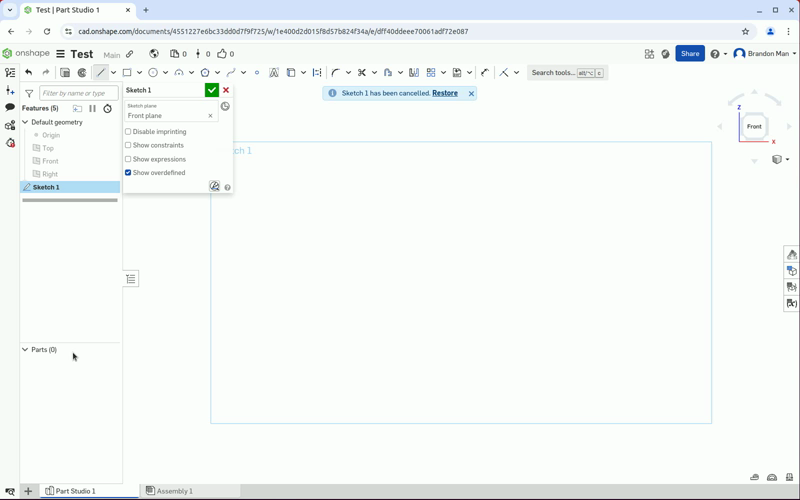
mouse_move(460, 282)
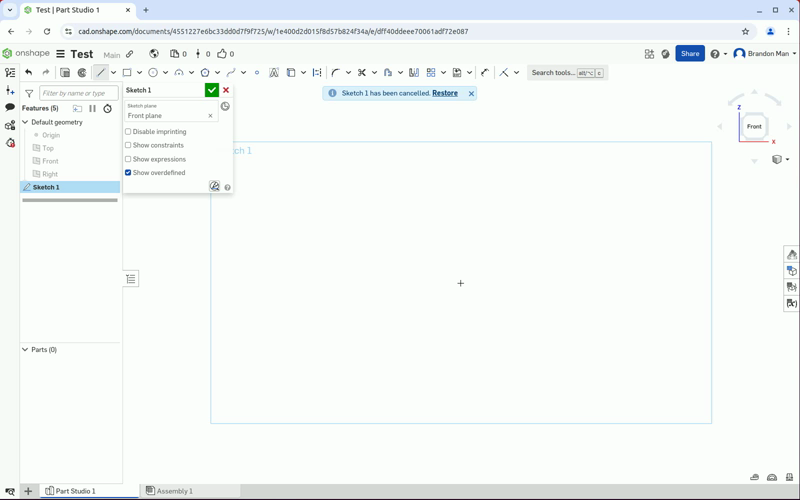
click(460, 282)
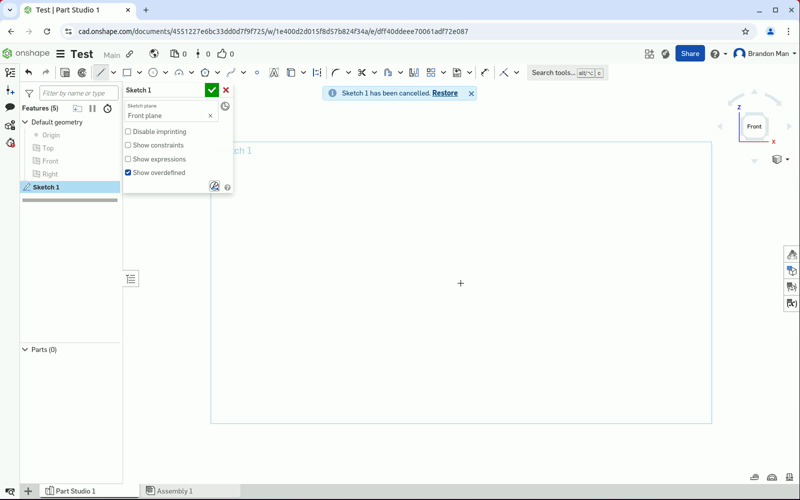
key_up(shift)
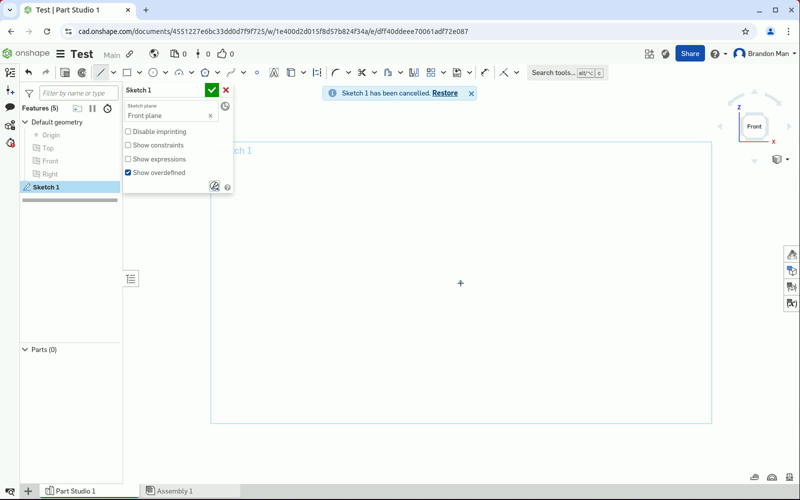
key_down(shift)
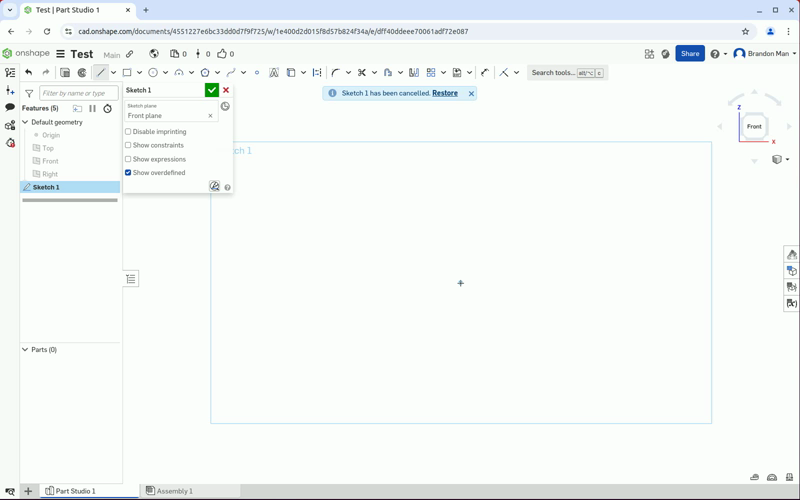
mouse_move(573, 282)
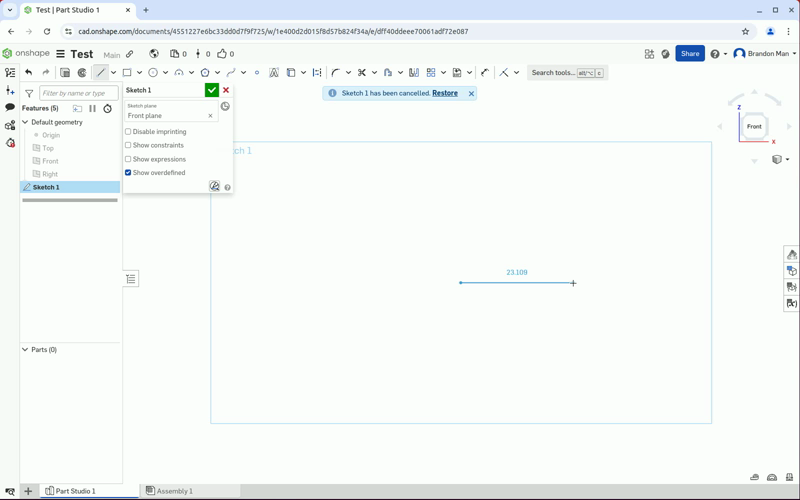
click(573, 282)
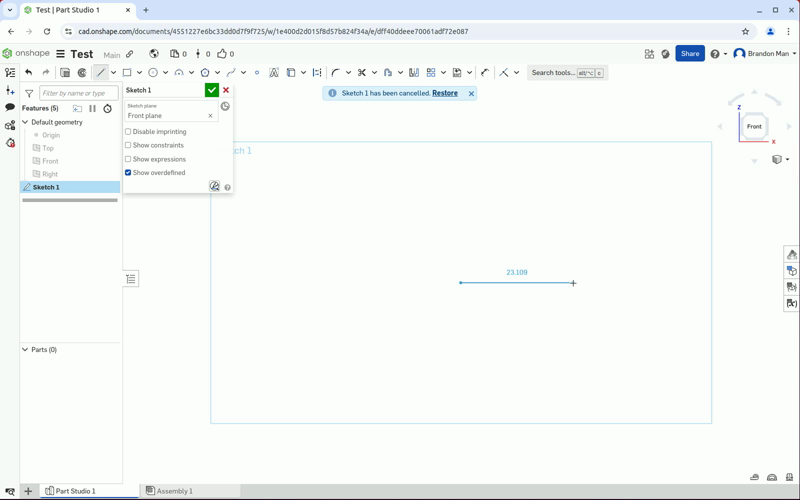
key_up(shift)
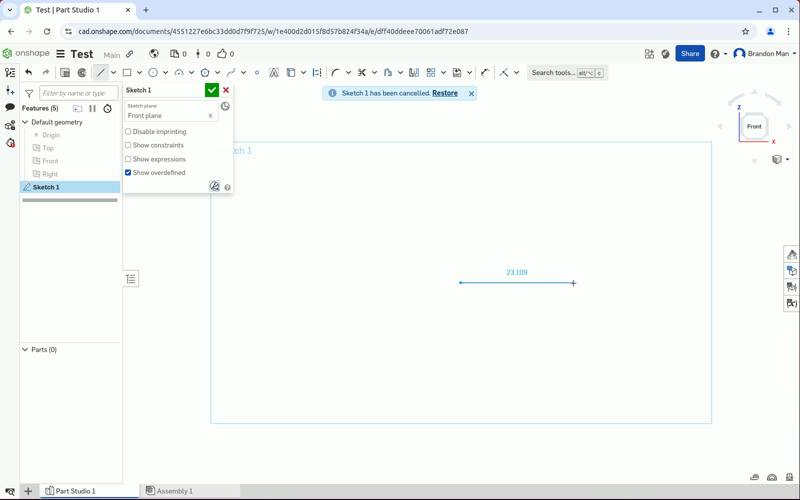
key_down(shift)
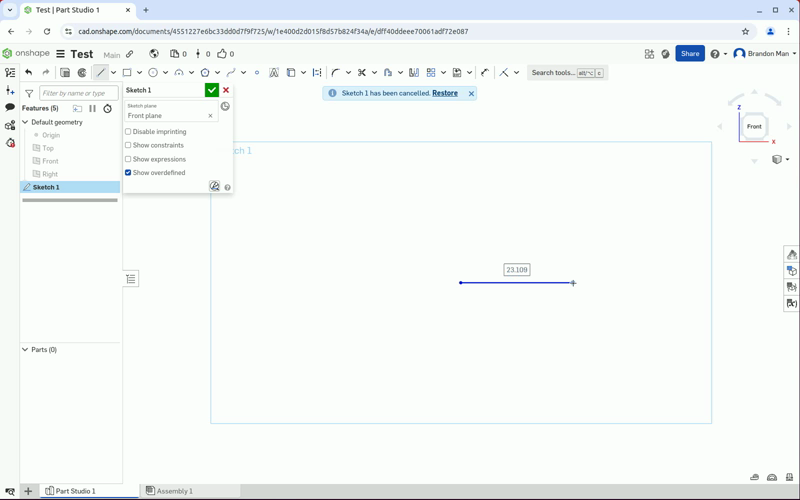
mouse_move(517, 208)
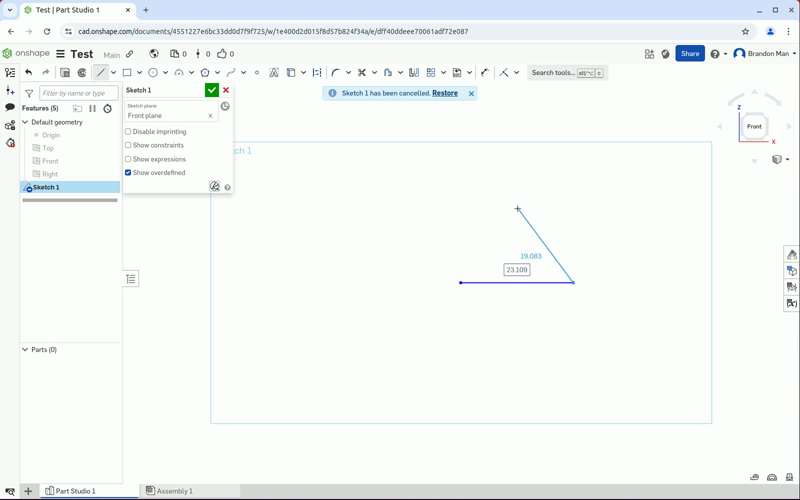
click(517, 208)
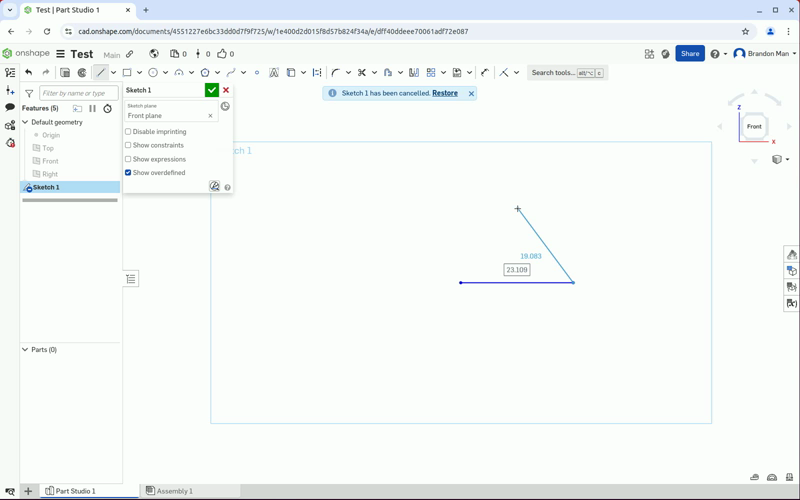
key_up(shift)
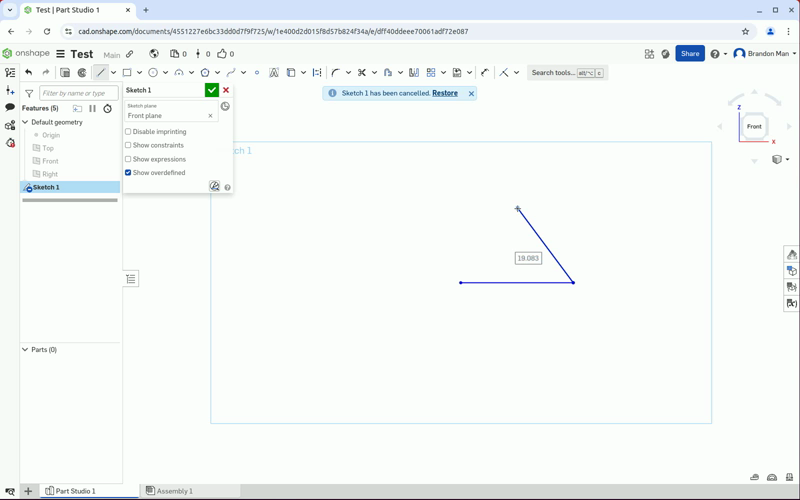
key_down(shift)
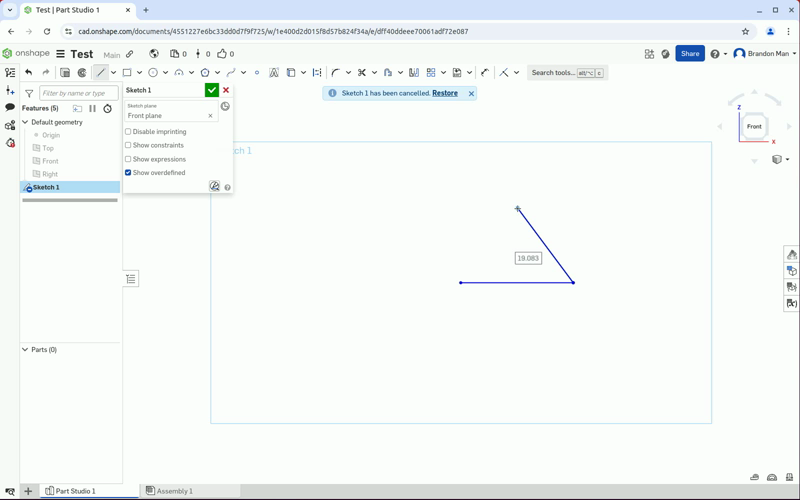
mouse_move(547, 208)
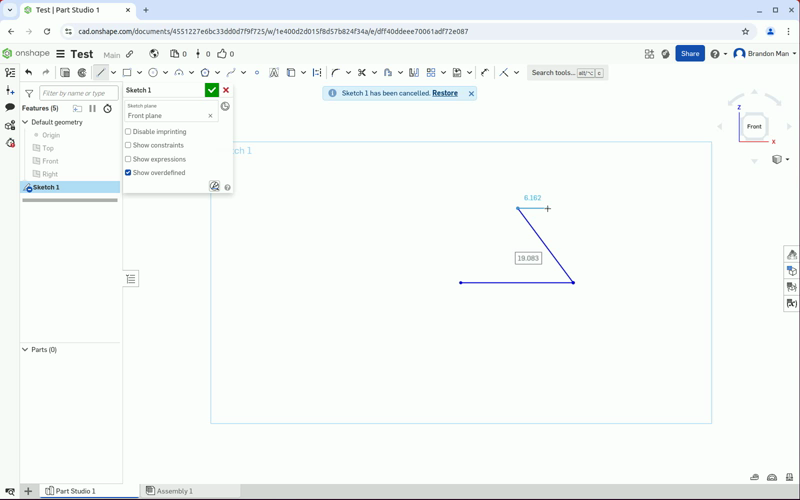
mouse_move(460, 208)
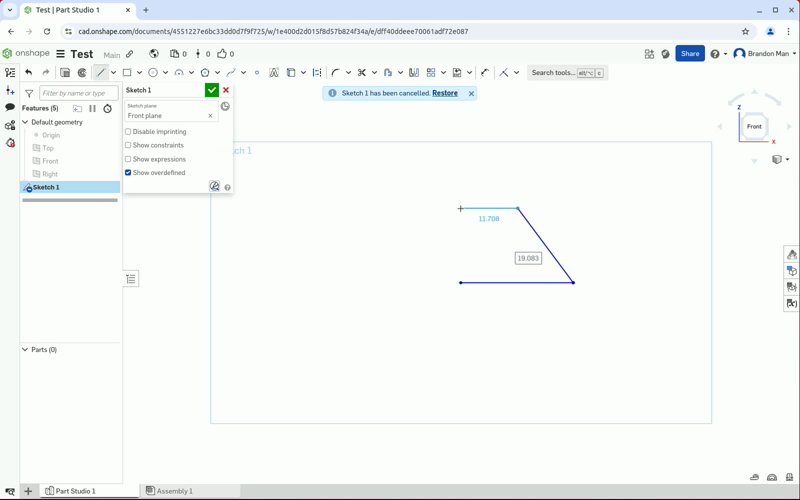
click(460, 208)
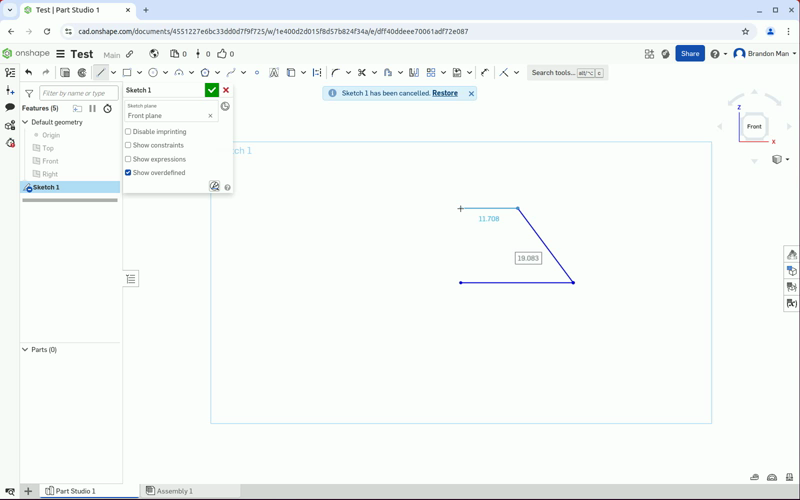
key_up(shift)
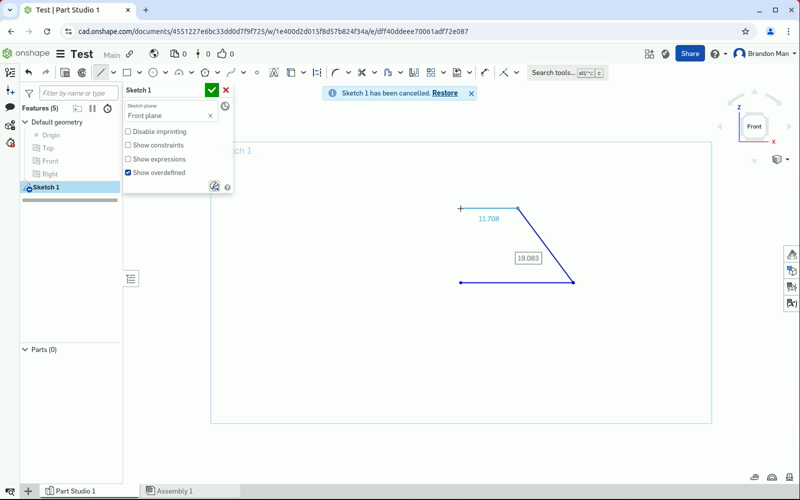
key_down(shift)
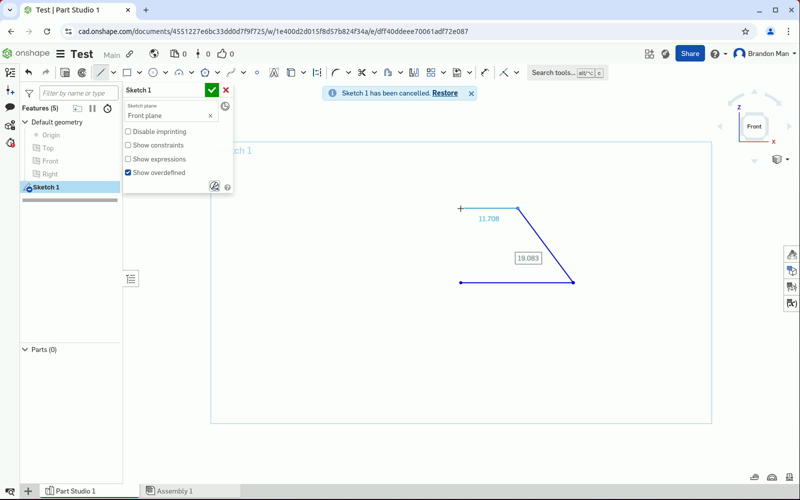
mouse_move(460, 282)
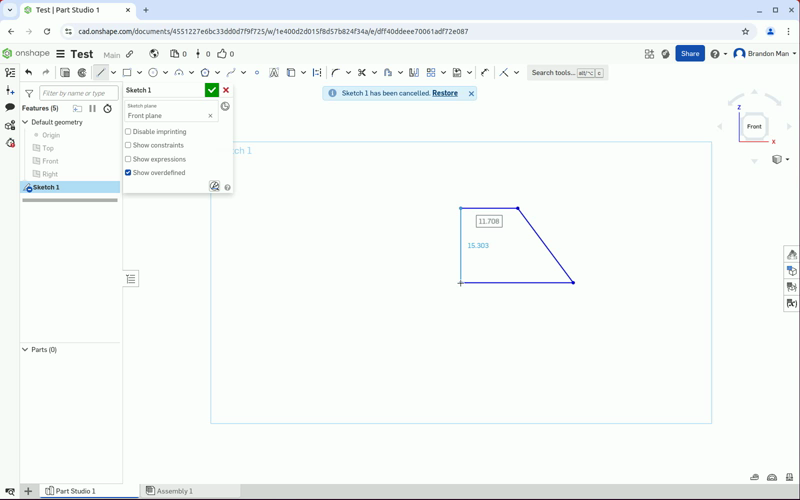
key_up(shift)
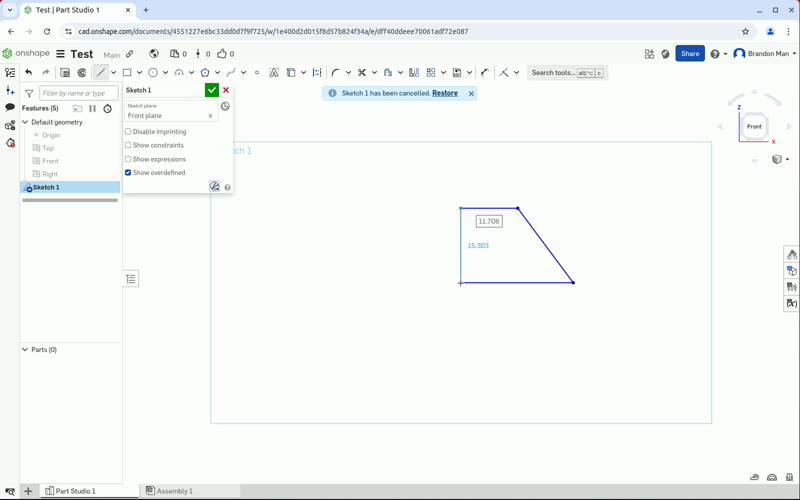
click(460, 282)
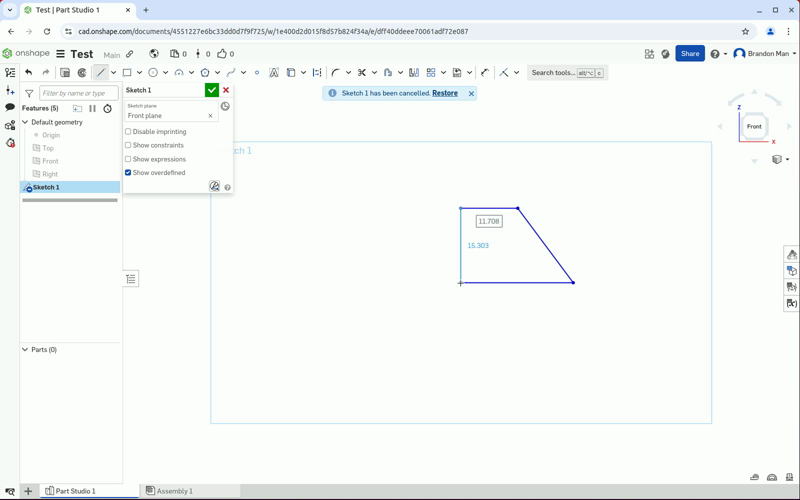
key(esc)
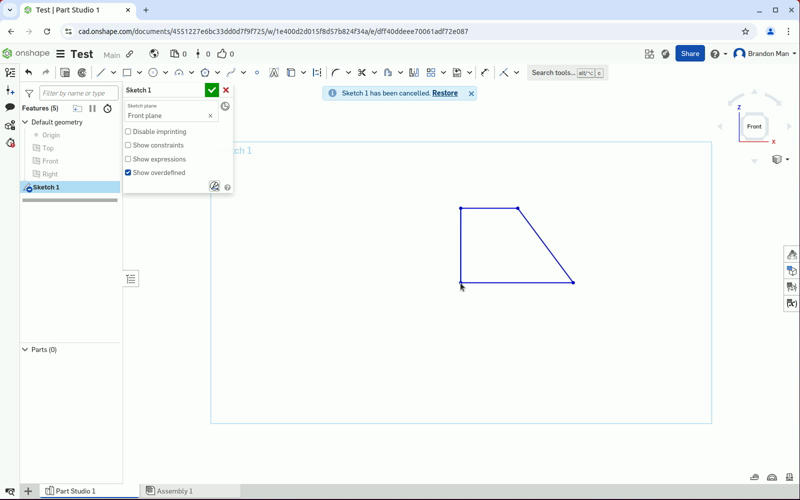
mouse_move(472, 219)
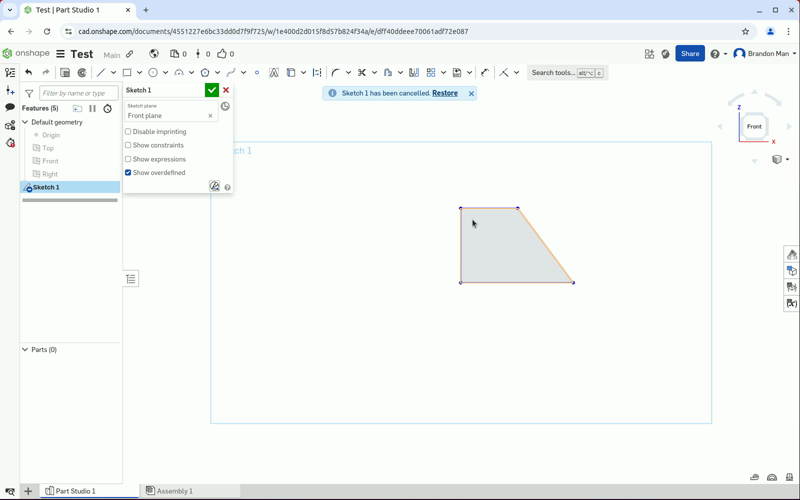
click(472, 219)
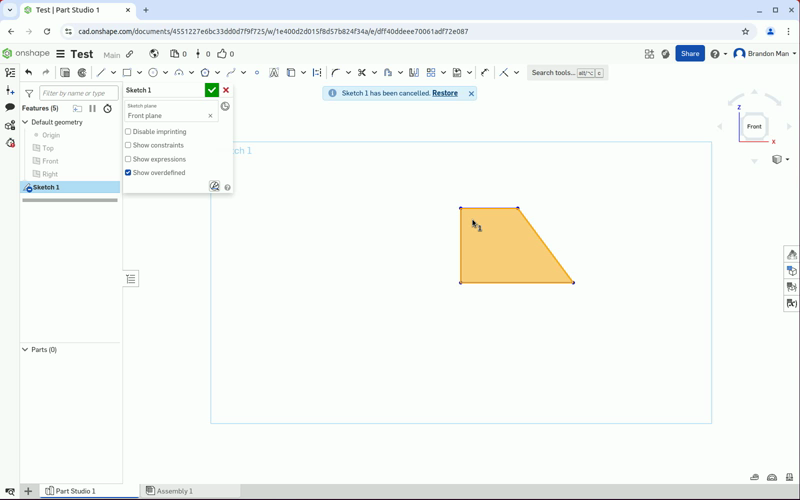
mouse_move(73, 352)
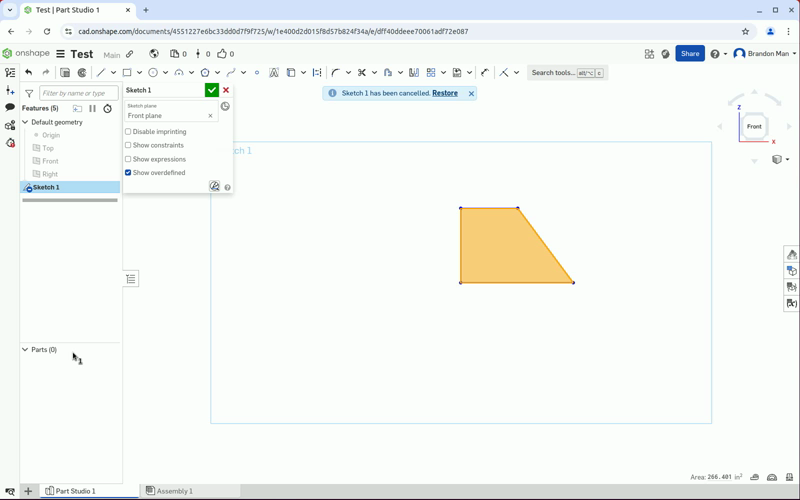
key(shift+y)
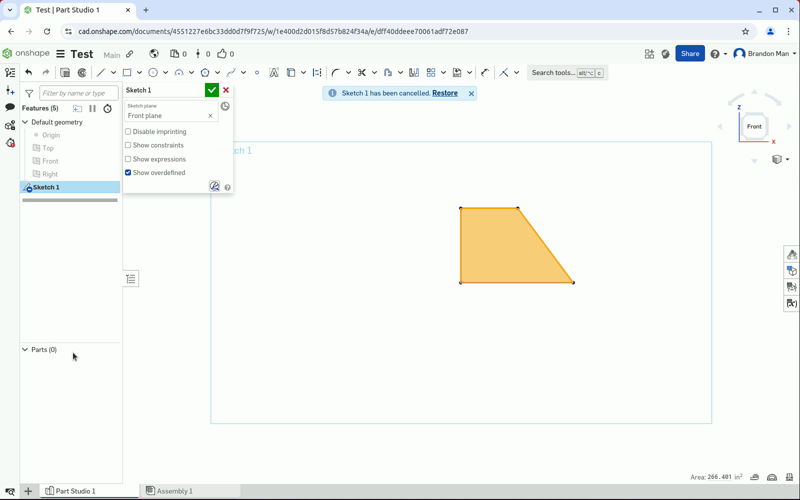
key(shift+e)
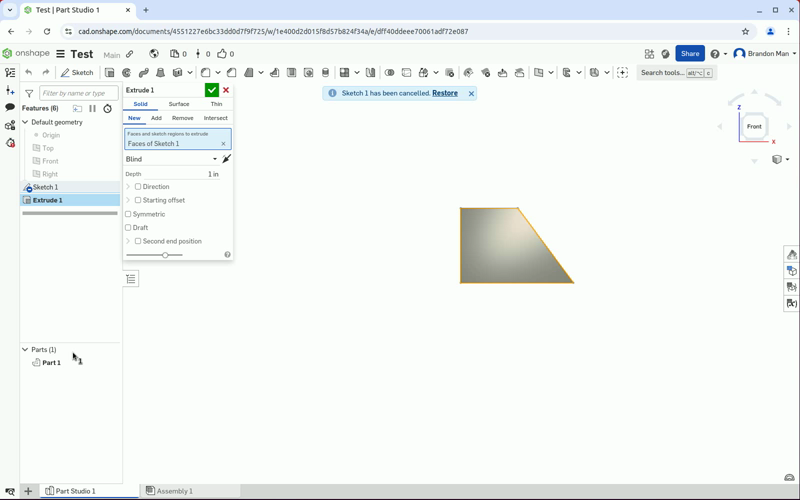
mouse_move(143, 106)
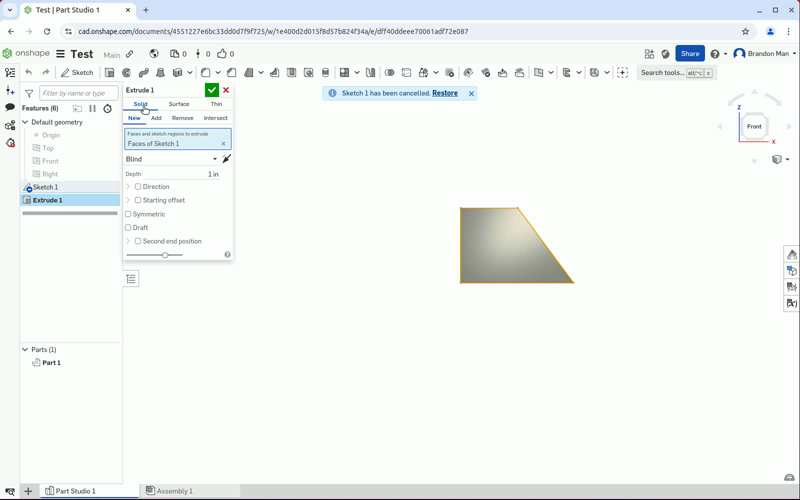
click(143, 106)
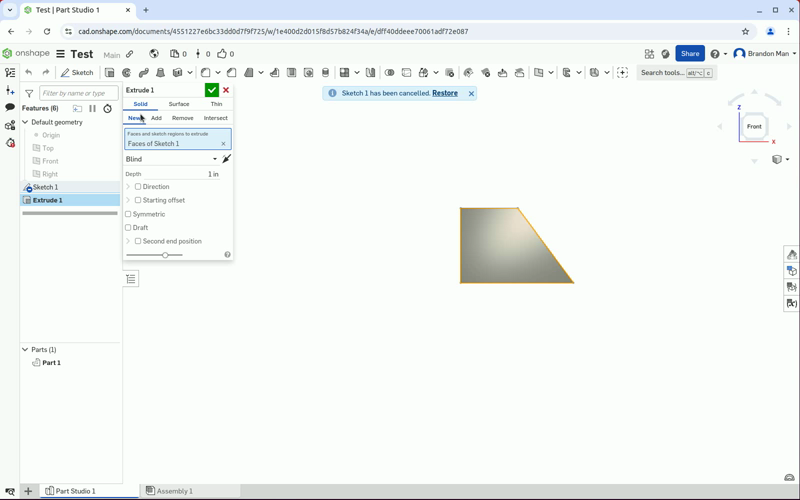
mouse_move(137, 120)
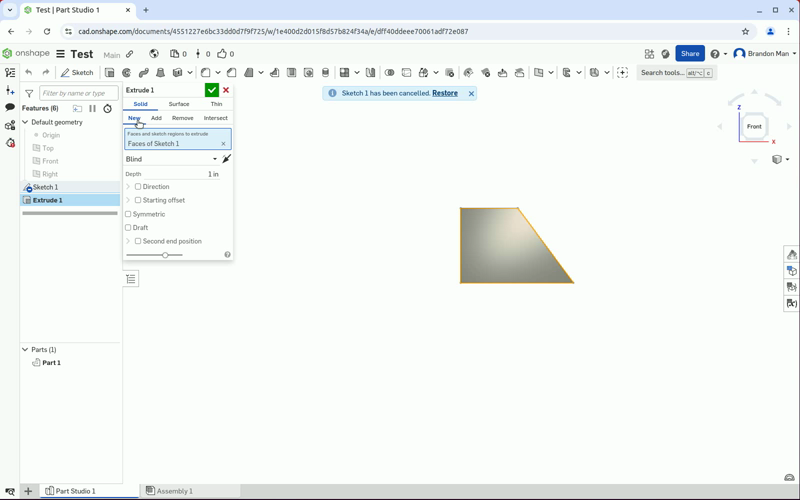
click(137, 120)
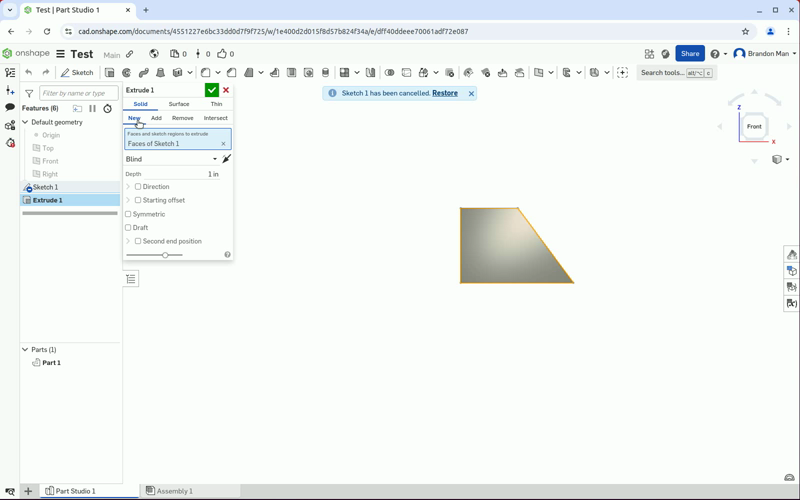
key(tab, 4)
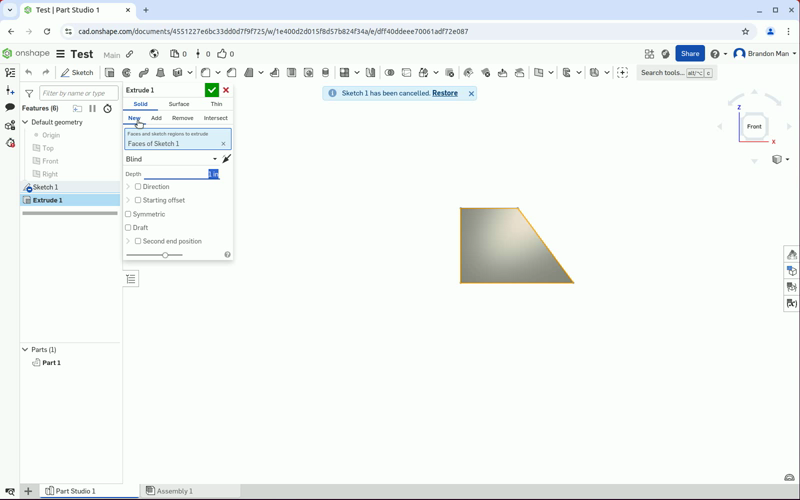
text(-15.406)
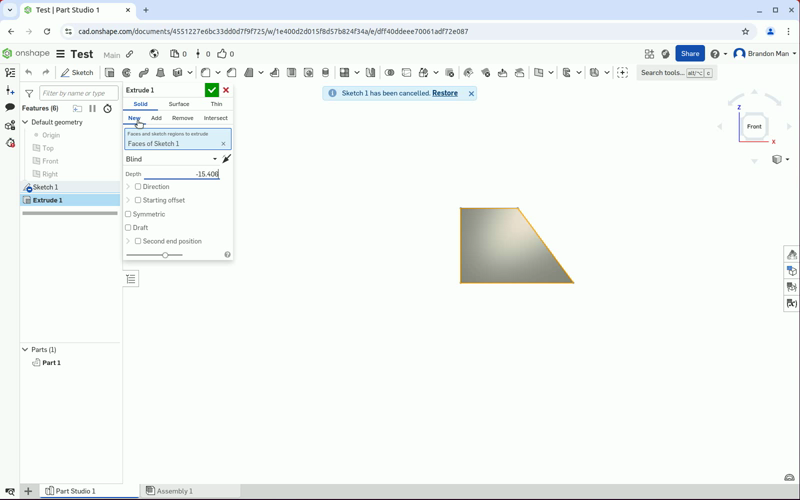
key(tab, 3)
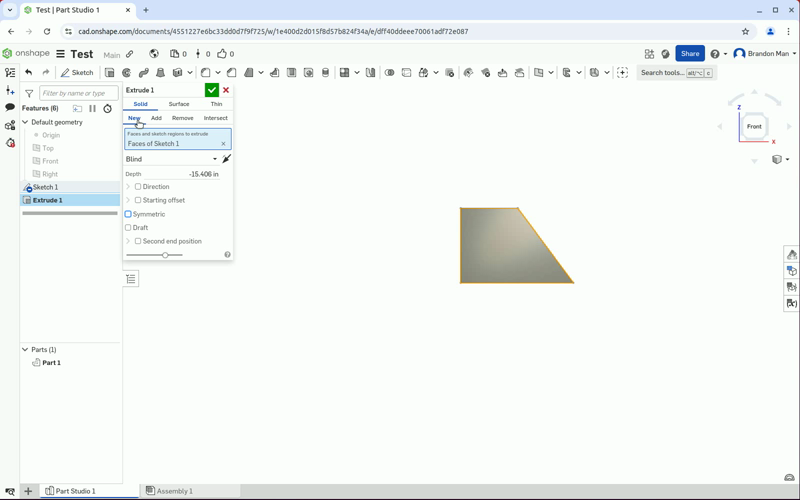
key(space)
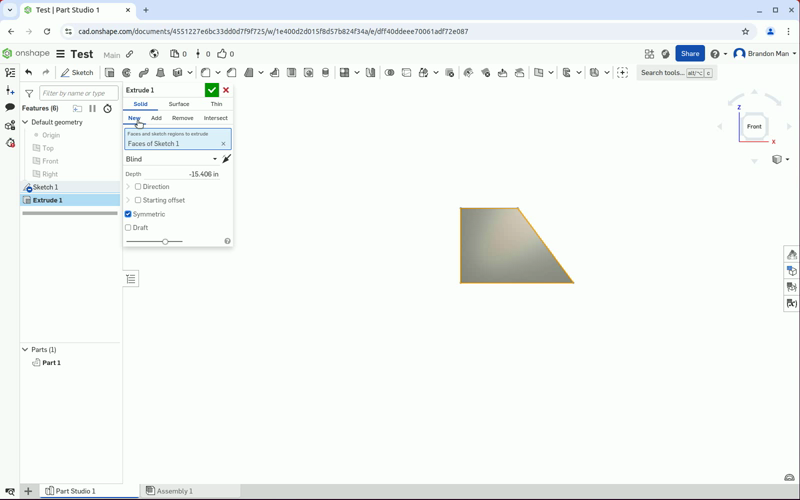
key(enter)
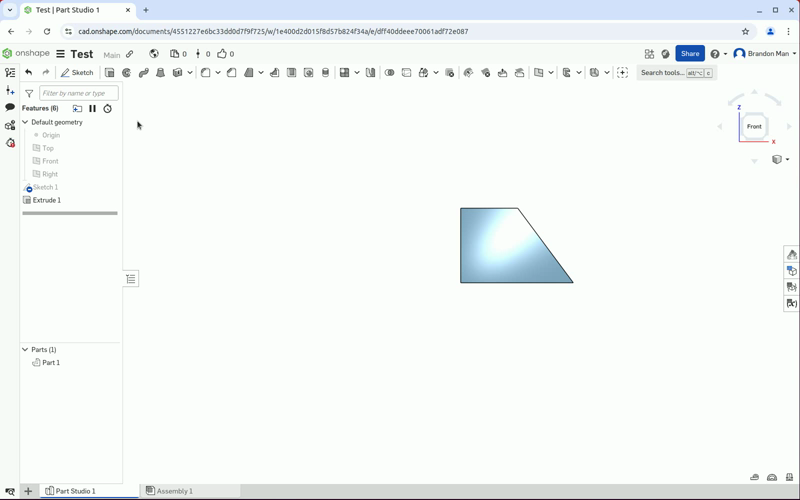
key(shift+h)
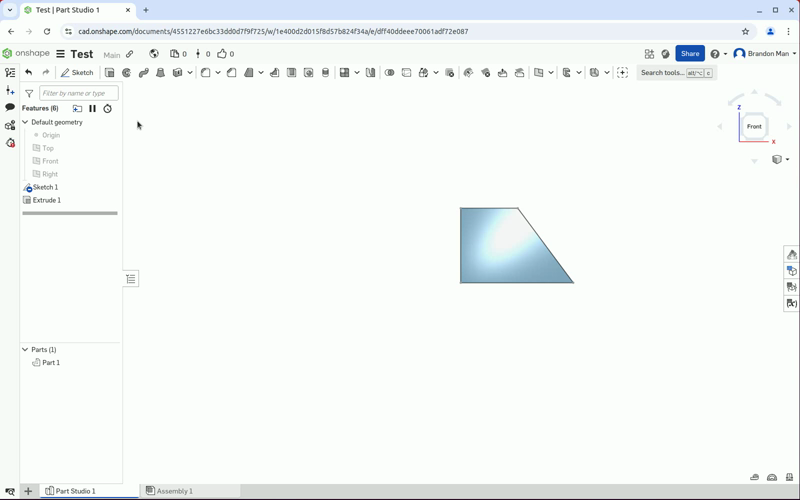
key(shift+h)
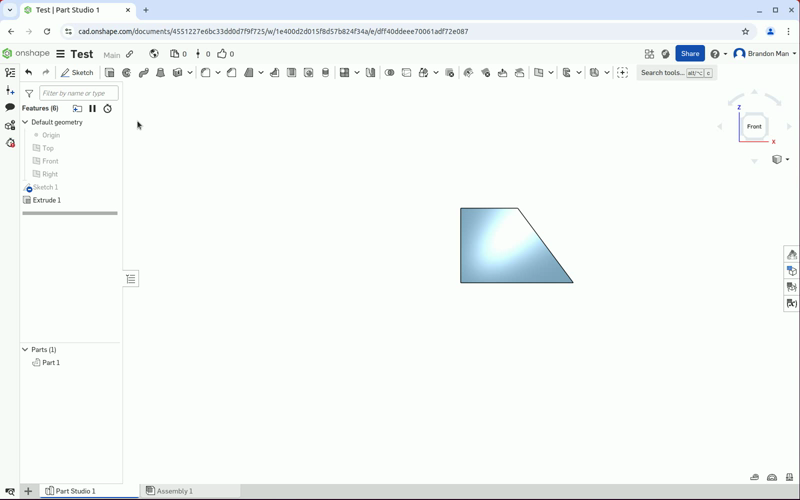
mouse_move(73, 189)
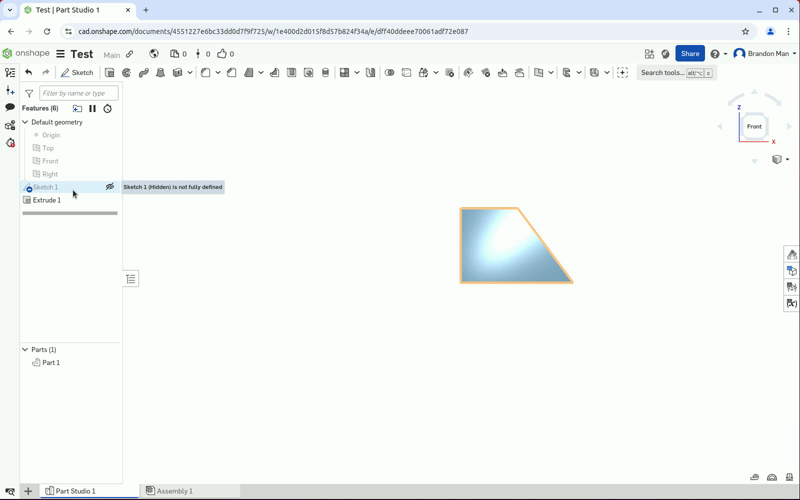
click(73, 189)
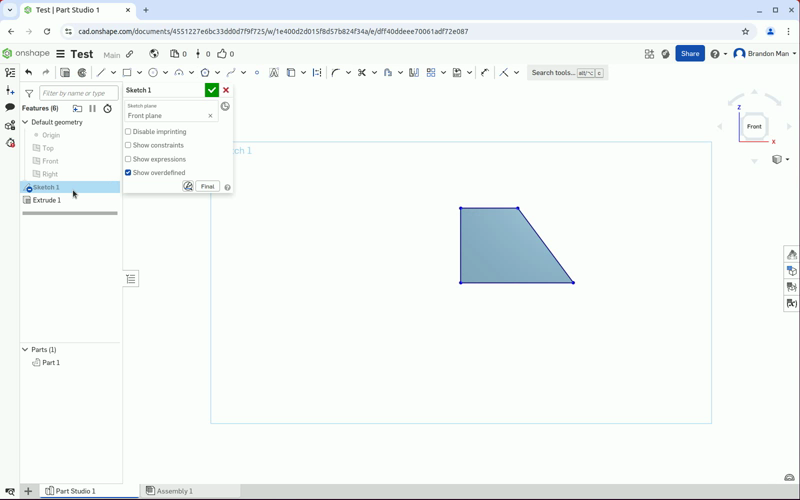
mouse_move(229, 92)
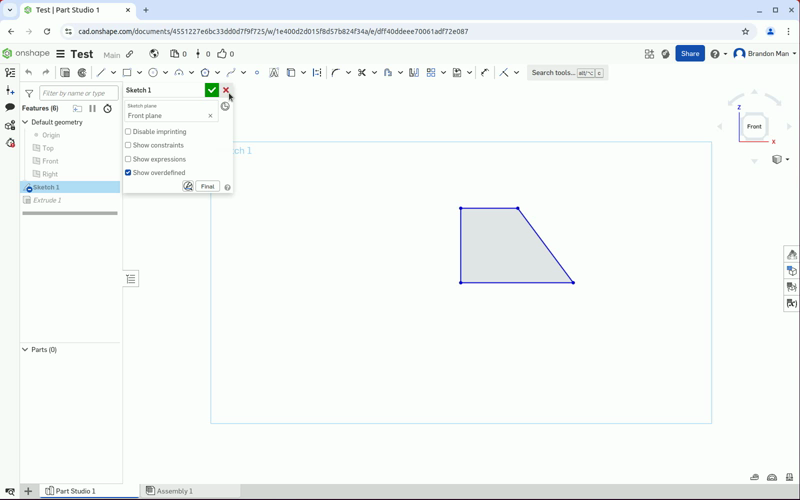
click(229, 92)
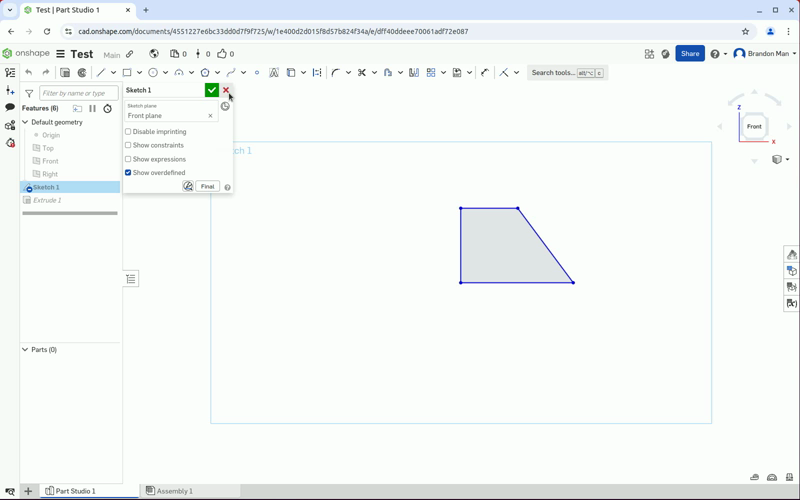
key(shift+s)
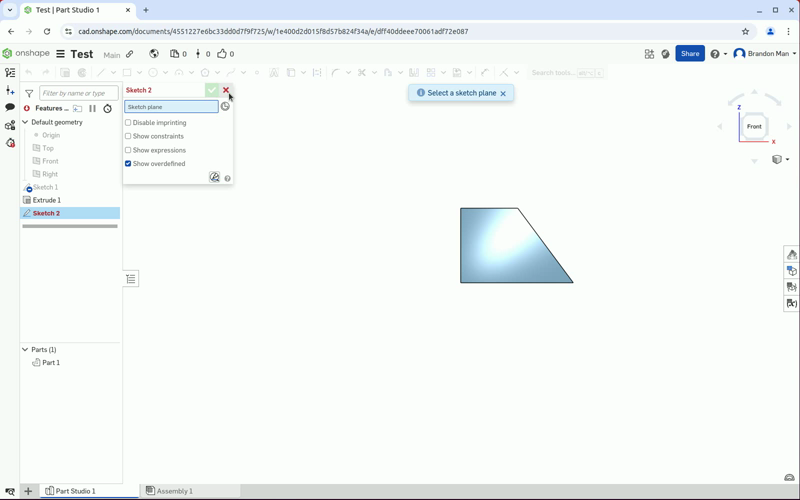
mouse_move(73, 163)
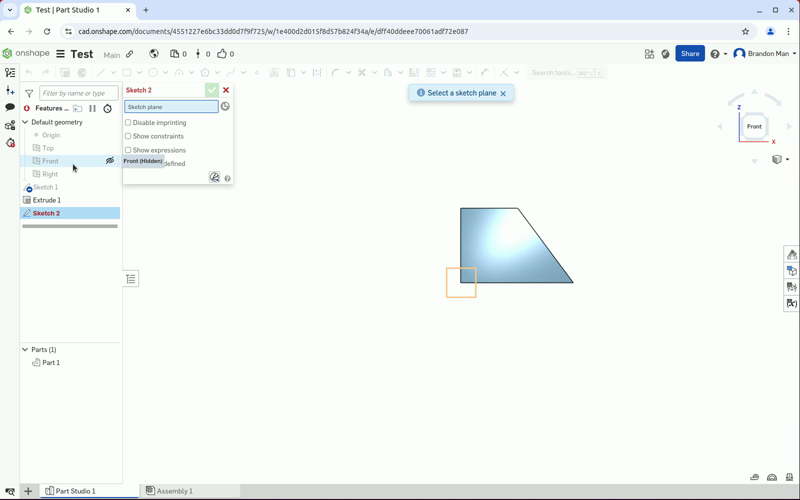
click(73, 163)
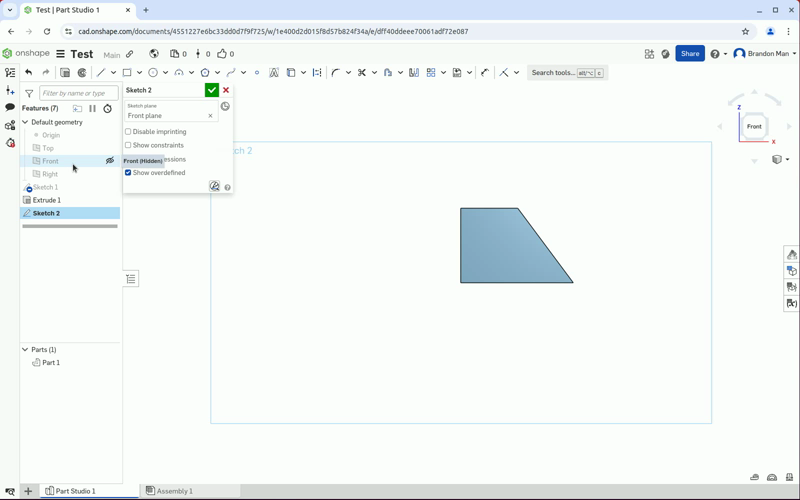
mouse_move(73, 352)
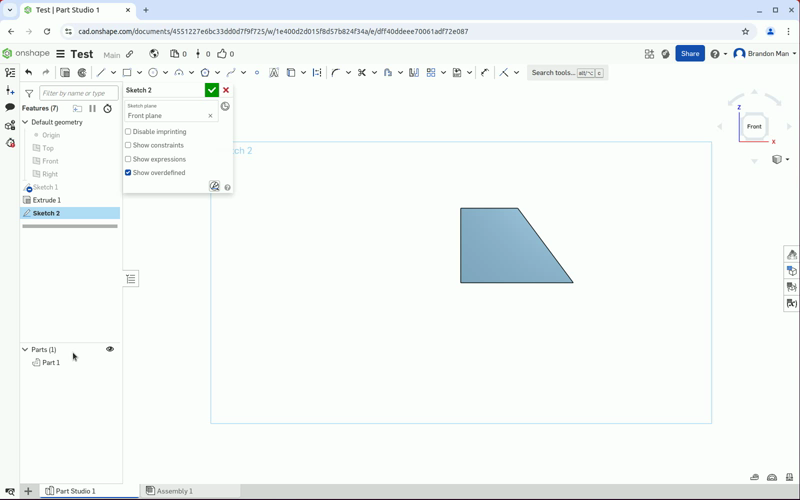
key(y)
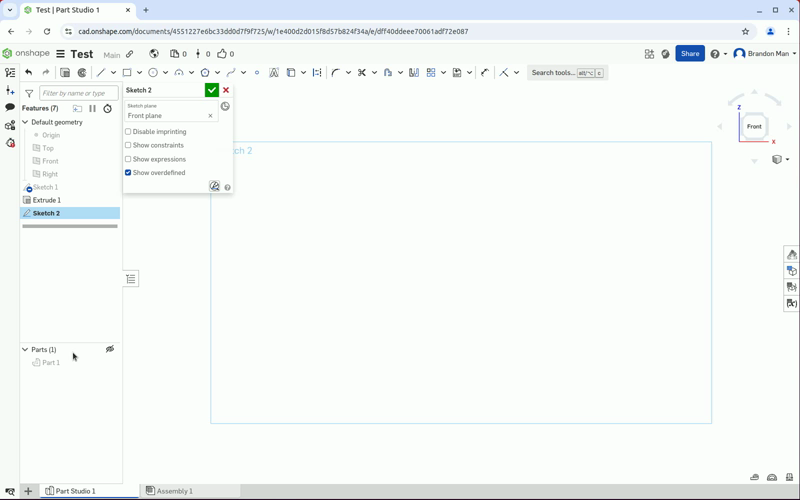
key(l)
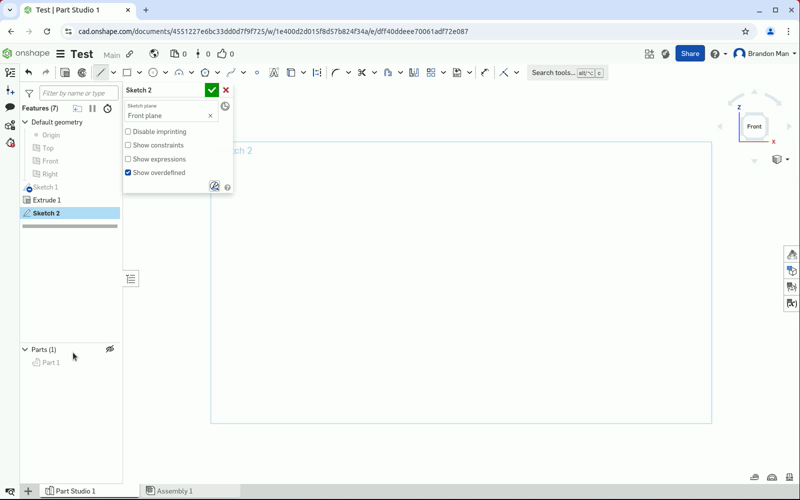
key_down(shift)
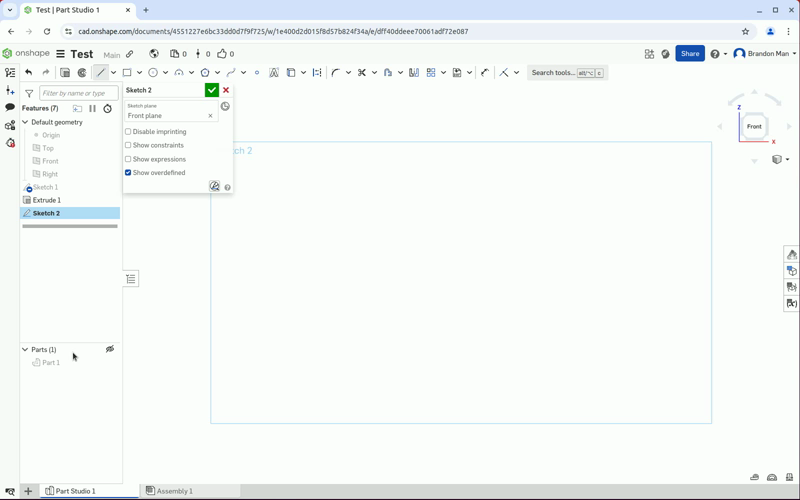
mouse_move(460, 245)
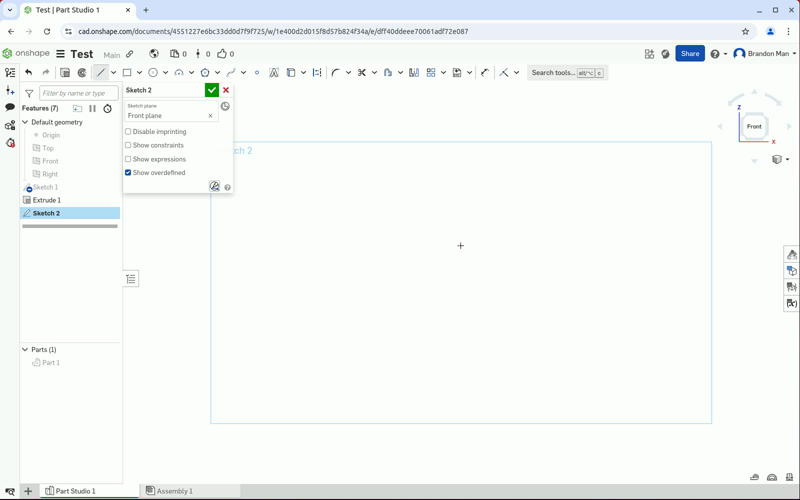
click(460, 245)
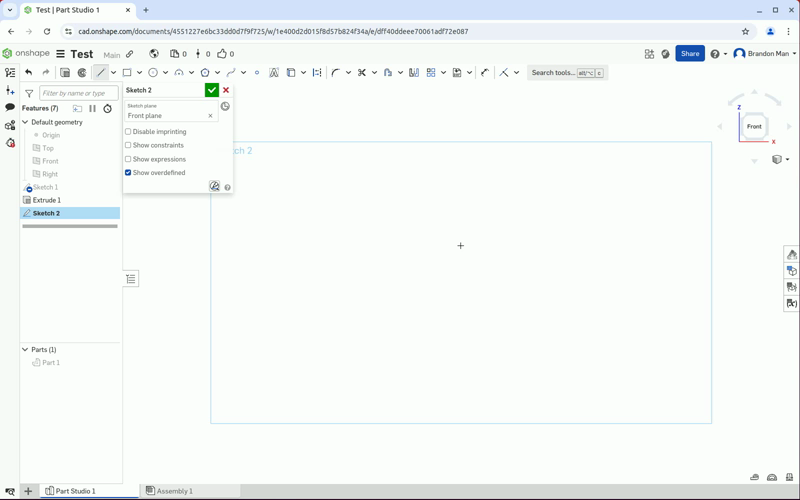
key_up(shift)
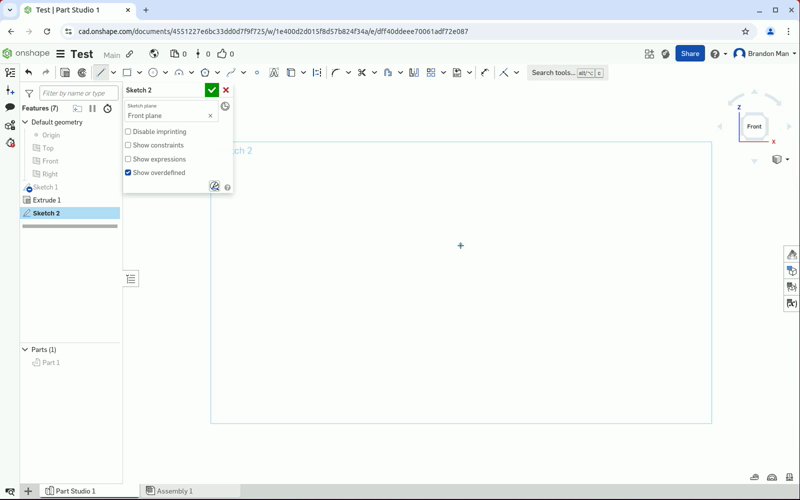
key_down(shift)
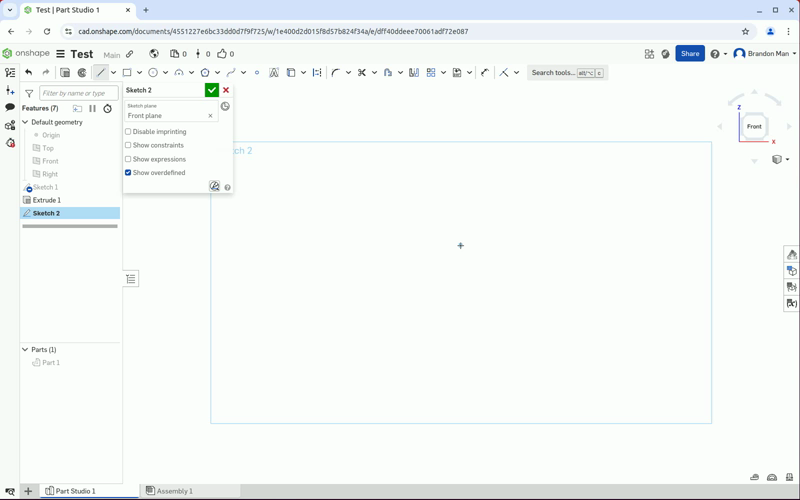
mouse_move(545, 245)
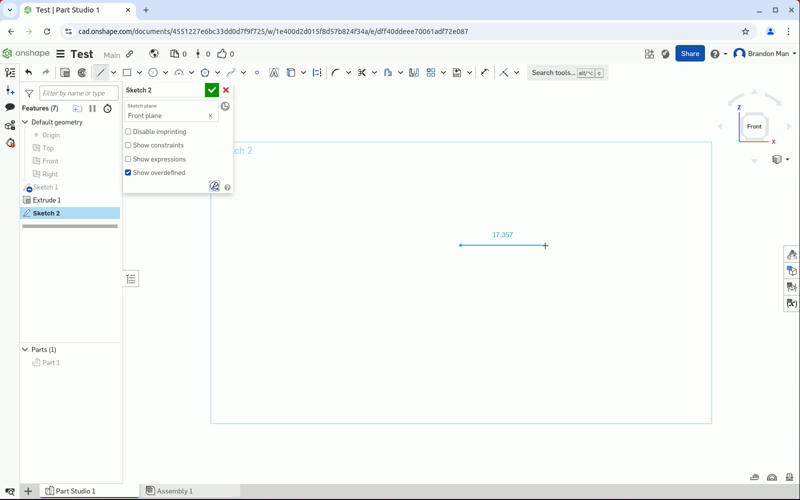
click(545, 245)
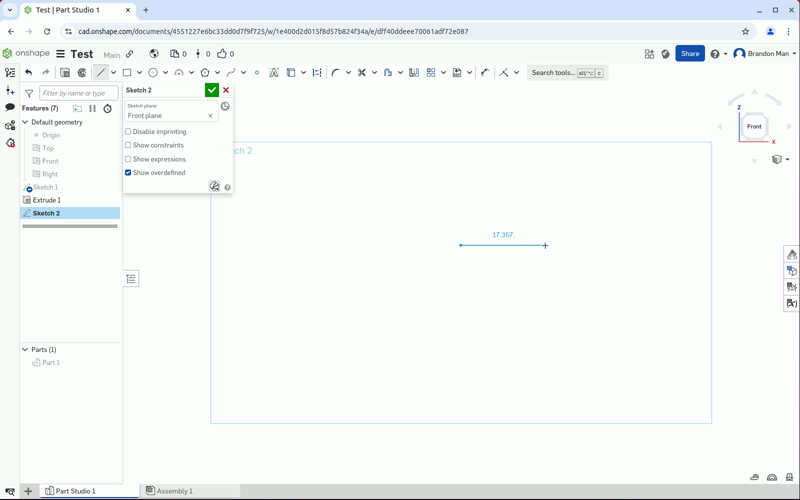
key_up(shift)
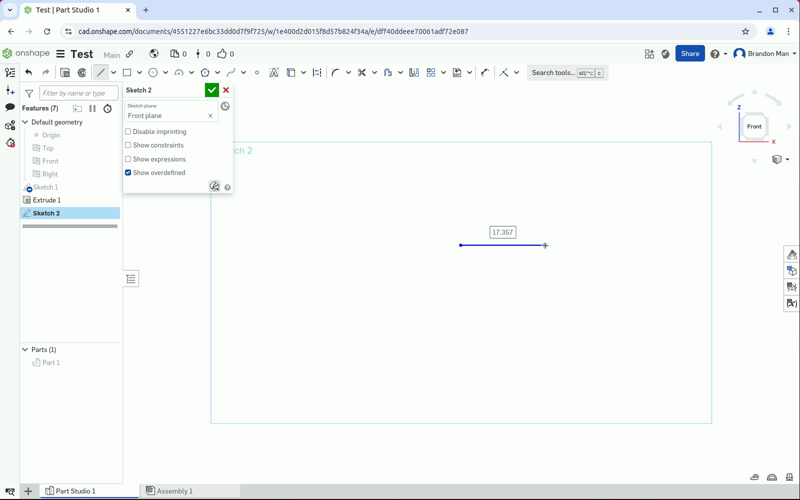
key_down(shift)
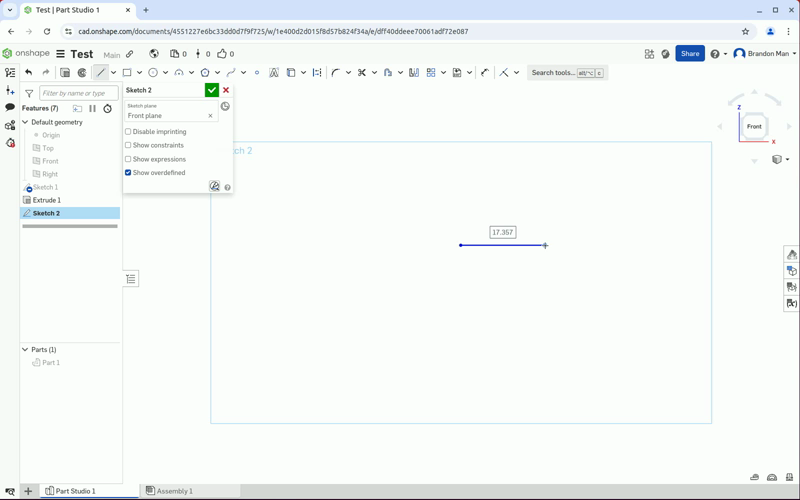
mouse_move(575, 245)
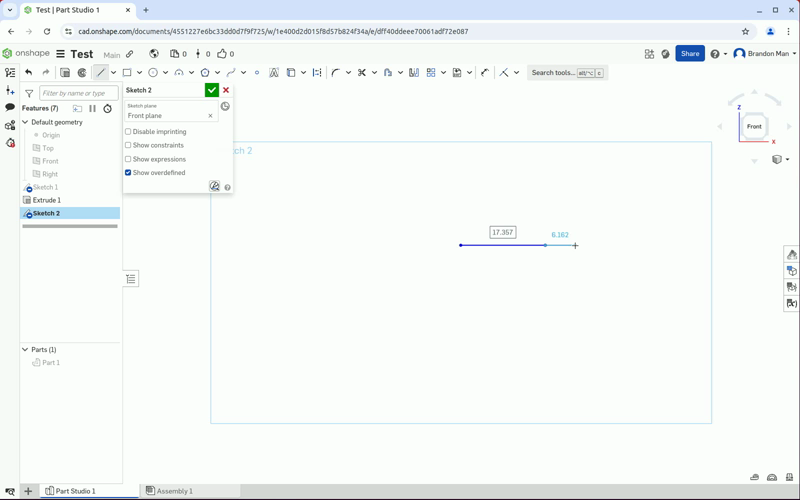
mouse_move(516, 207)
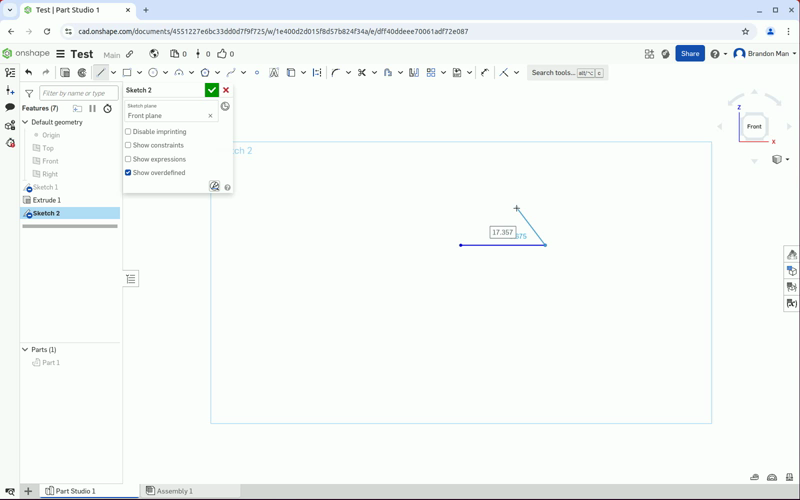
click(516, 207)
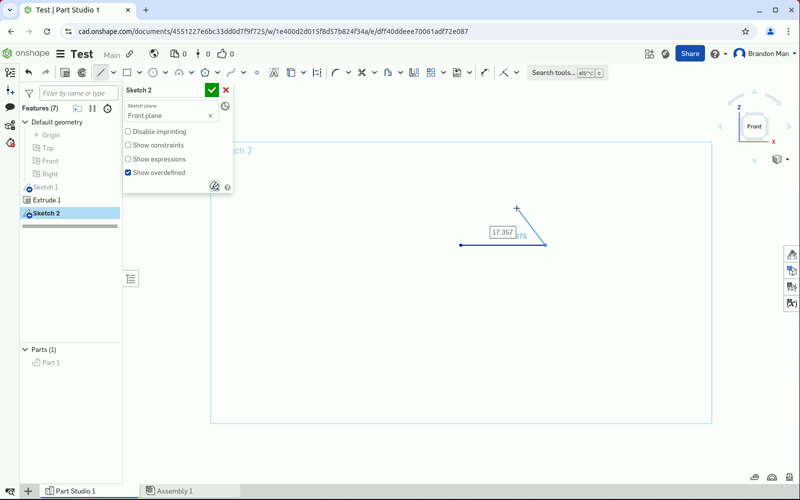
key_up(shift)
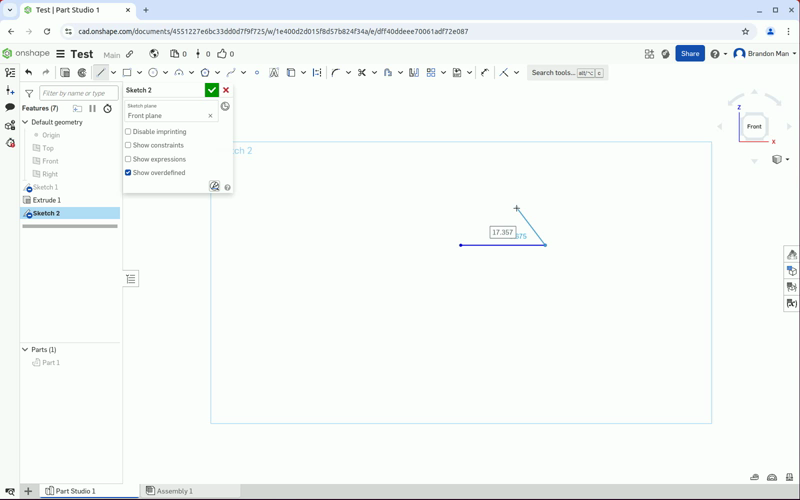
key_down(shift)
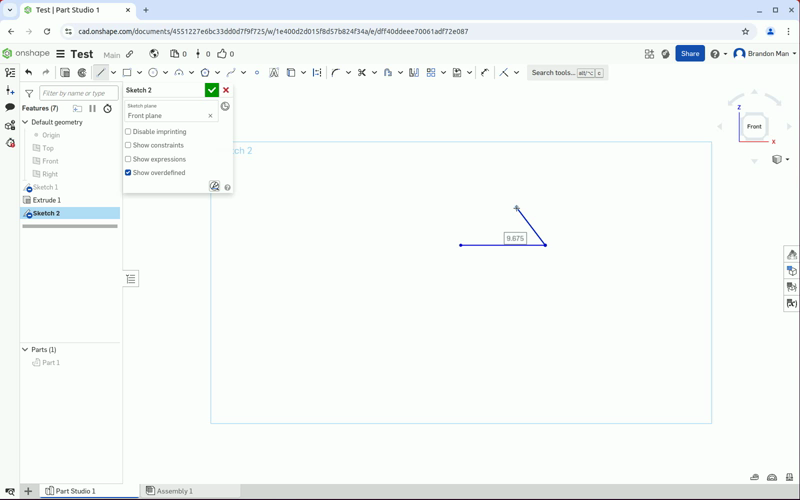
mouse_move(546, 207)
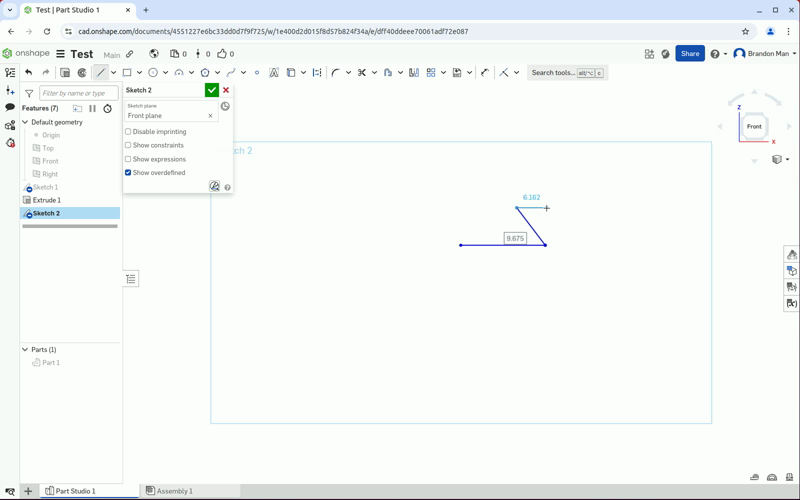
mouse_move(460, 207)
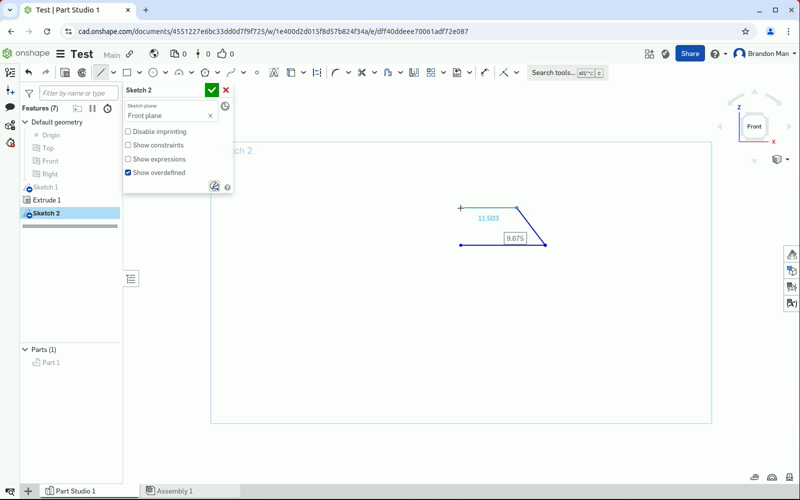
click(460, 207)
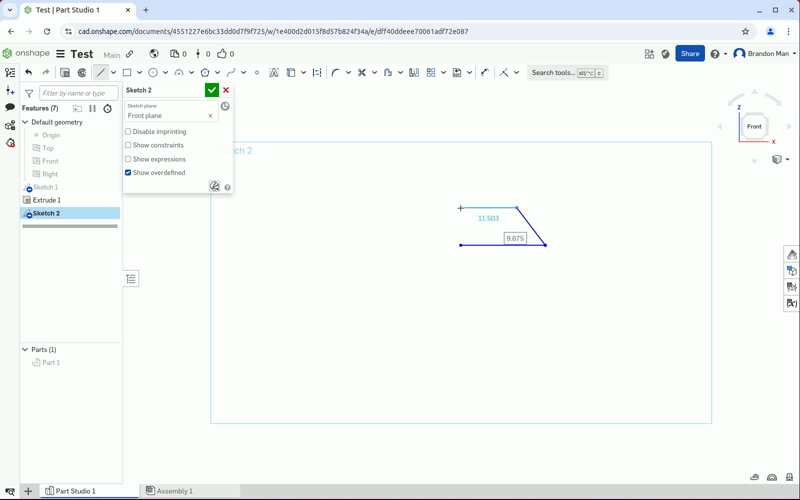
key_up(shift)
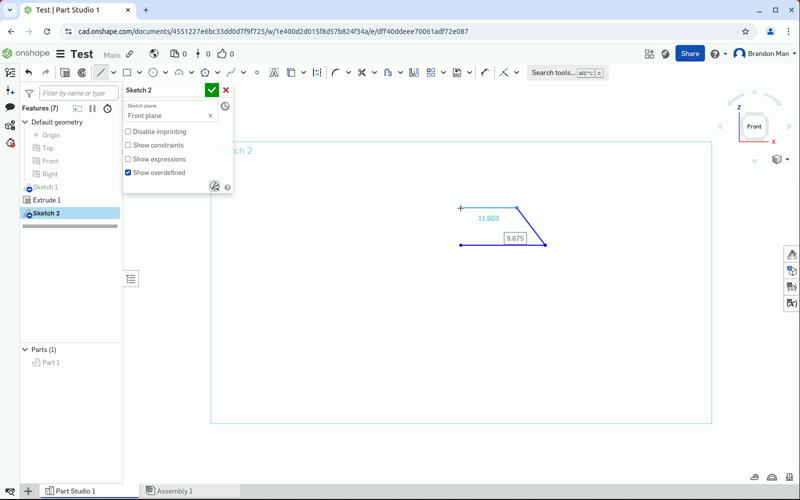
mouse_move(490, 207)
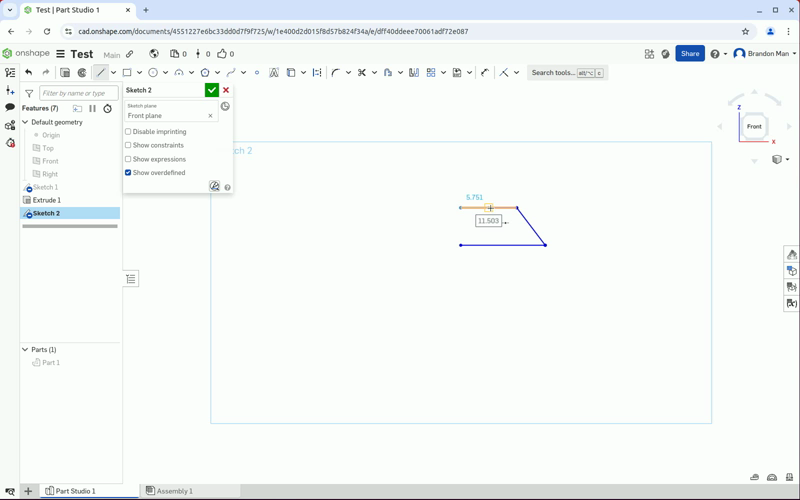
key_down(shift)
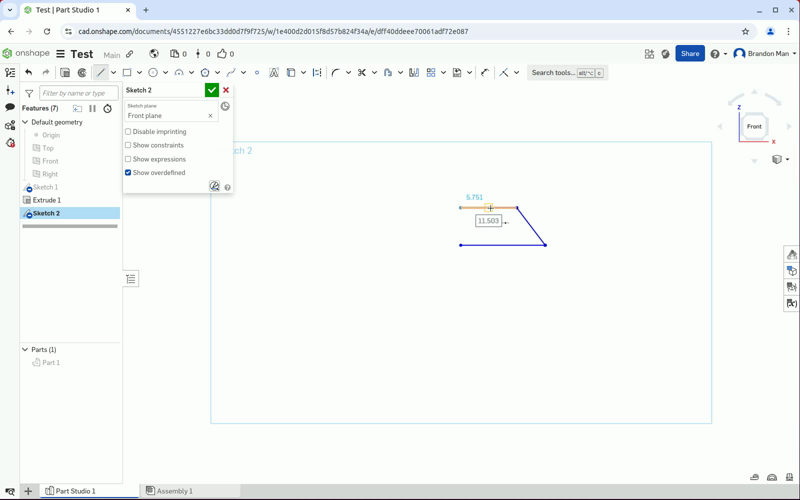
mouse_move(460, 245)
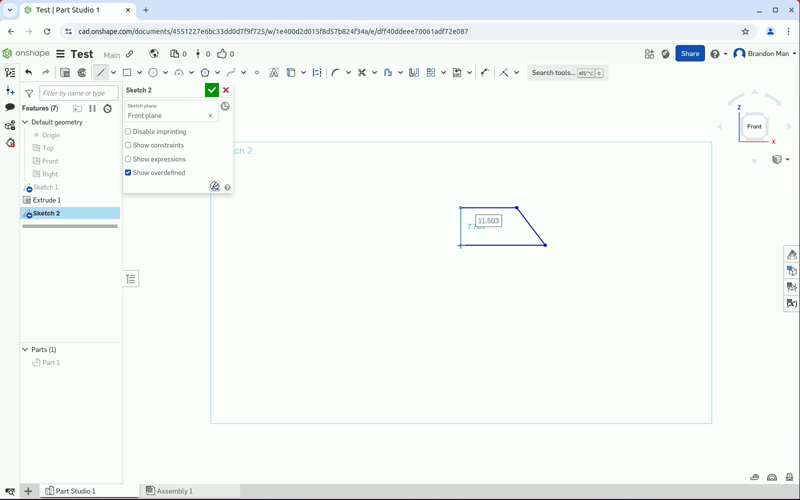
key_up(shift)
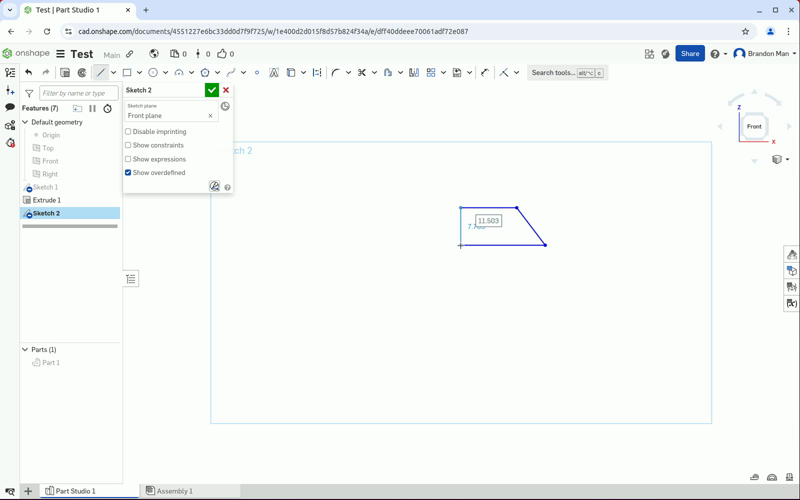
click(460, 245)
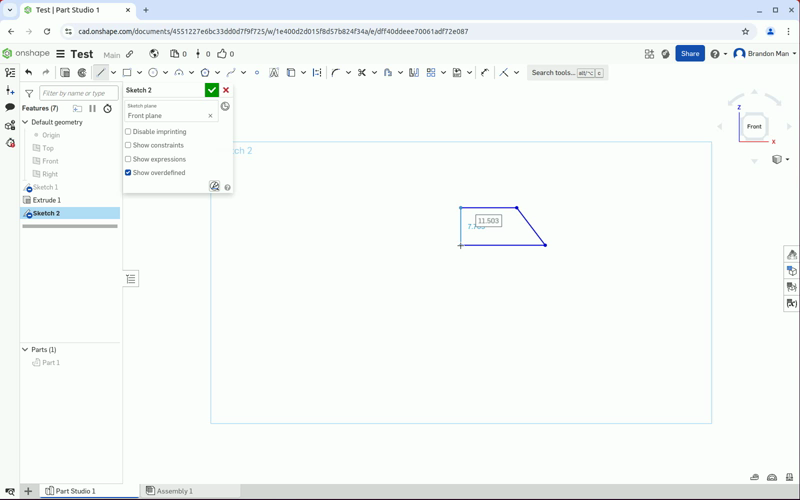
key(esc)
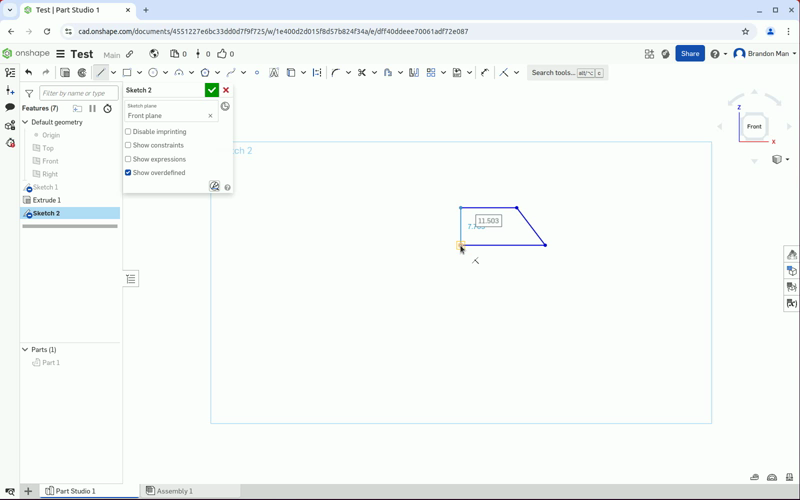
mouse_move(500, 220)
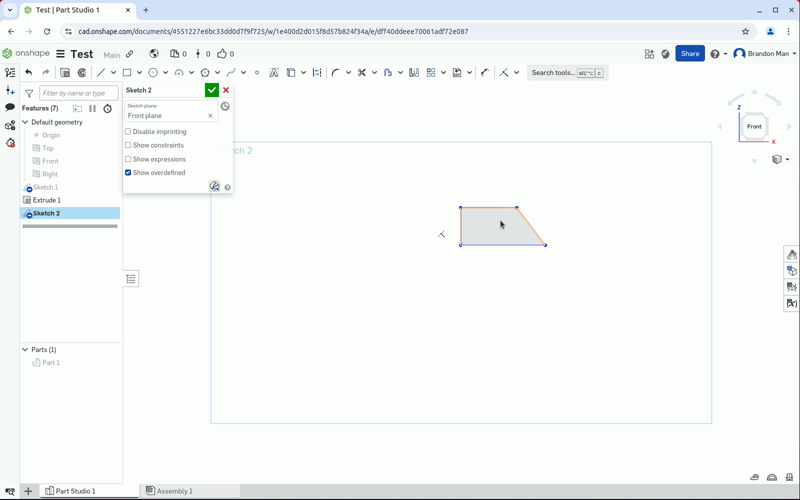
click(500, 220)
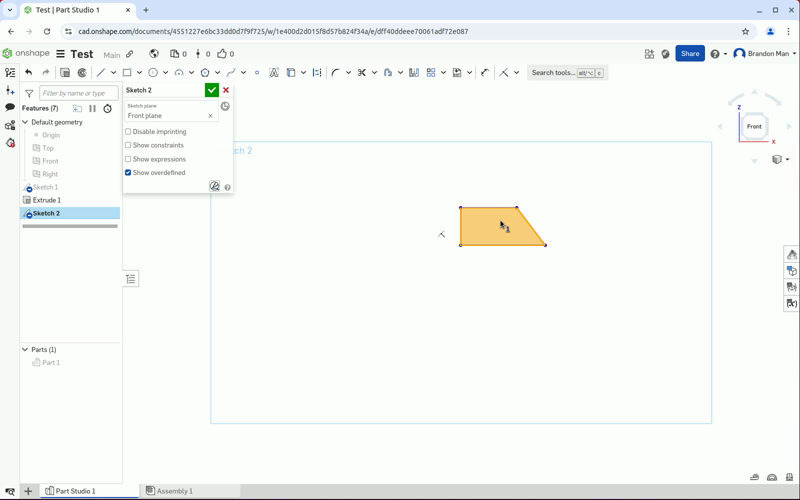
mouse_move(73, 352)
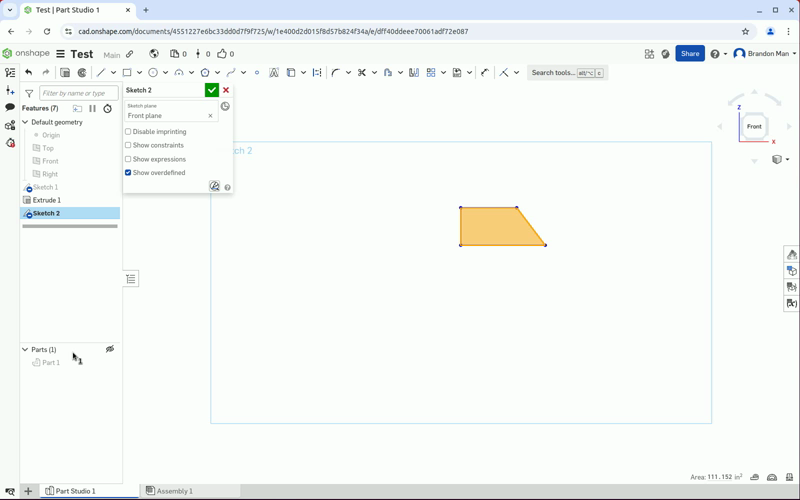
key(shift+y)
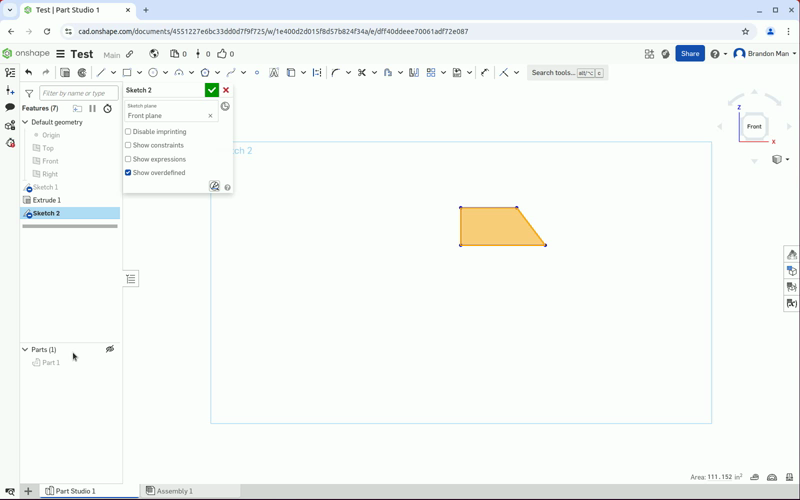
key(shift+e)
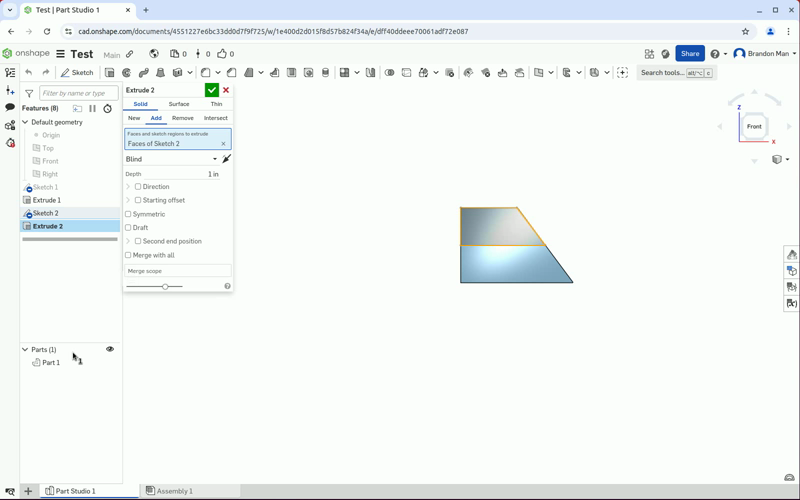
mouse_move(143, 106)
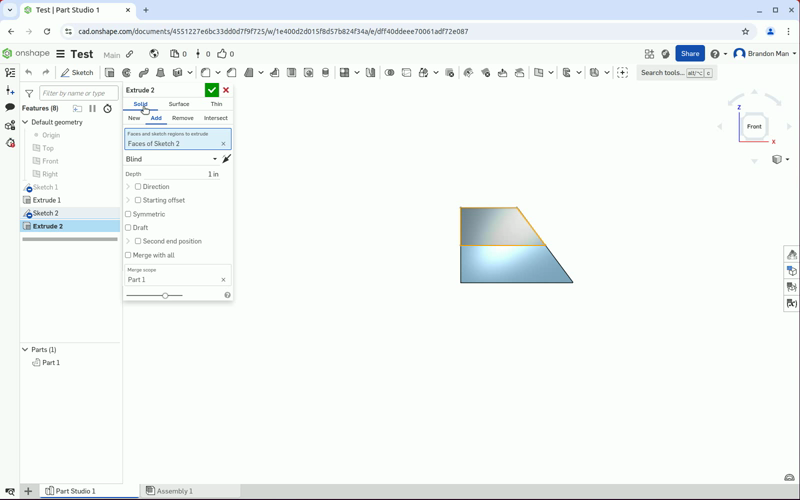
click(143, 106)
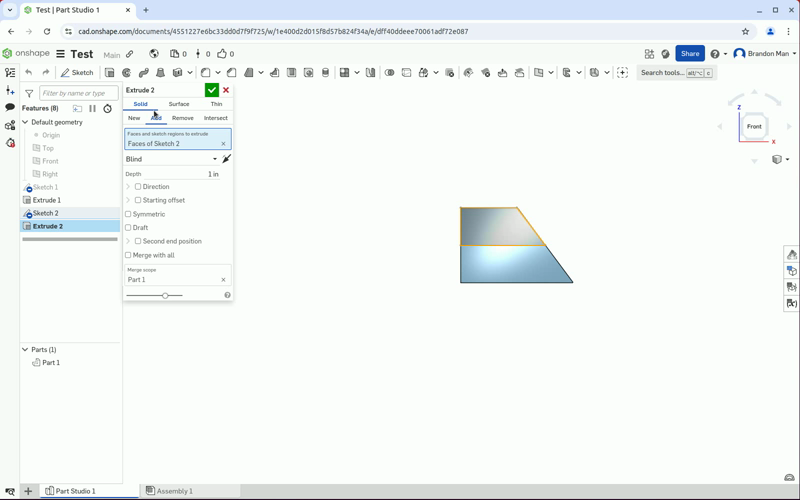
mouse_move(186, 120)
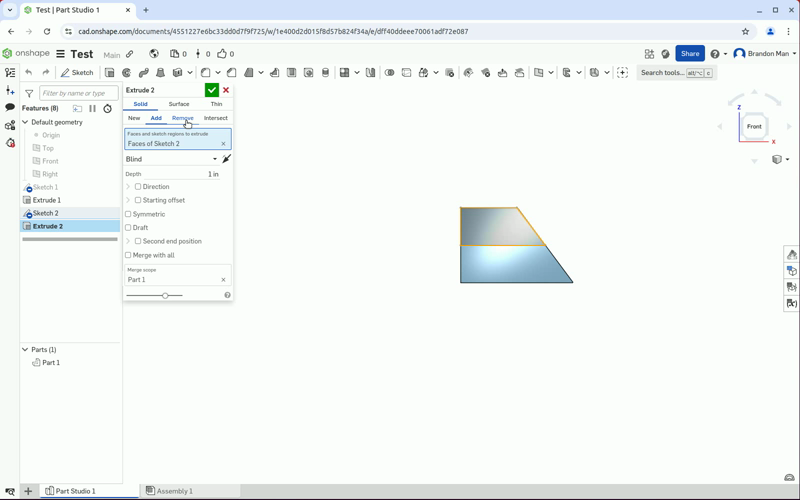
click(186, 120)
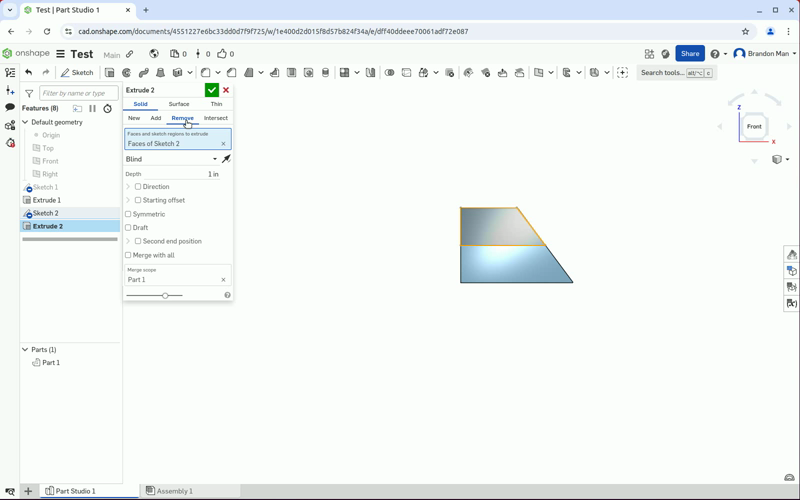
key(tab, 4)
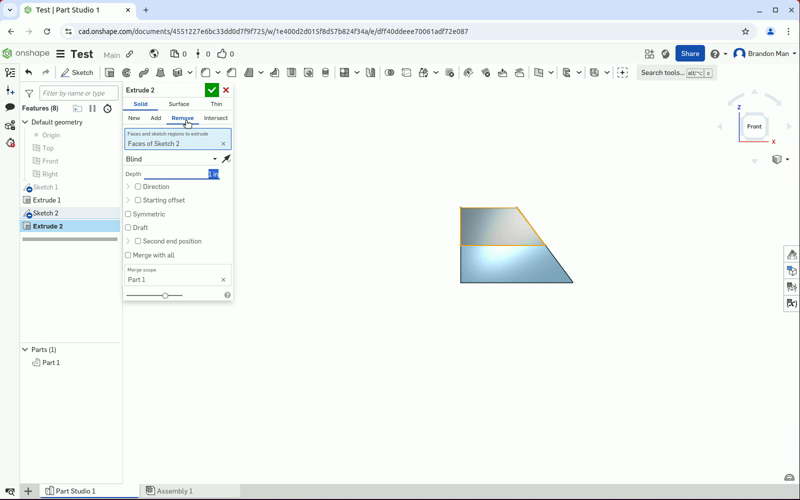
text(7.702)
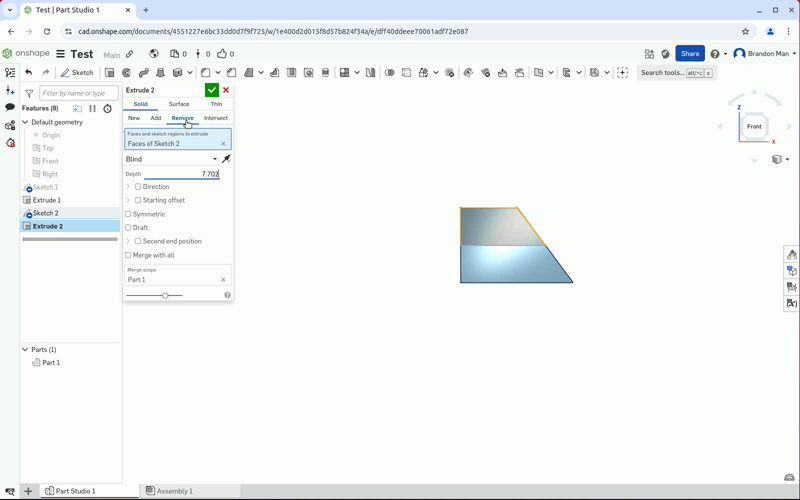
key(tab, 3)
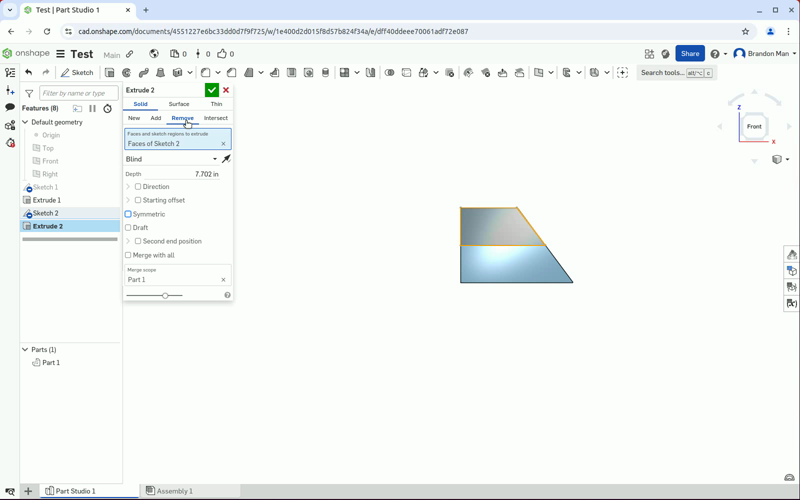
key(space)
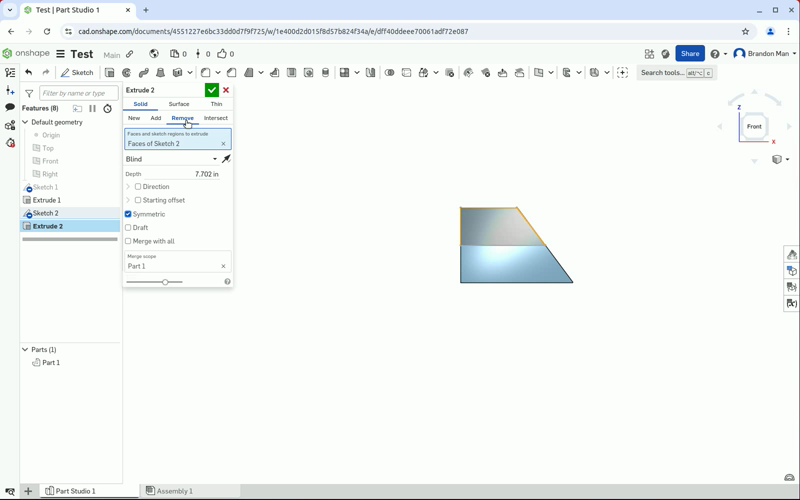
key(tab, 2)
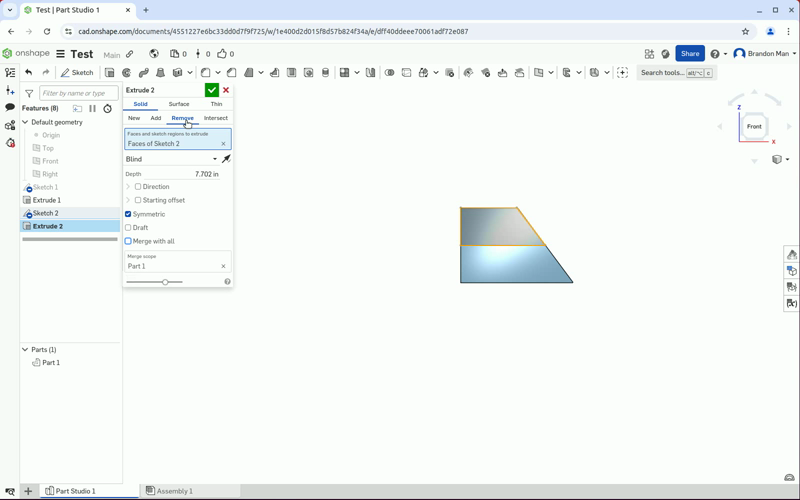
key(space)
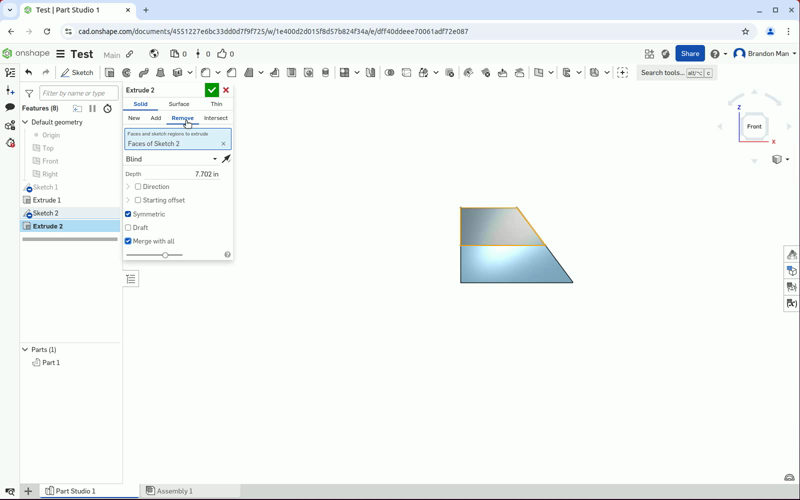
key(enter)
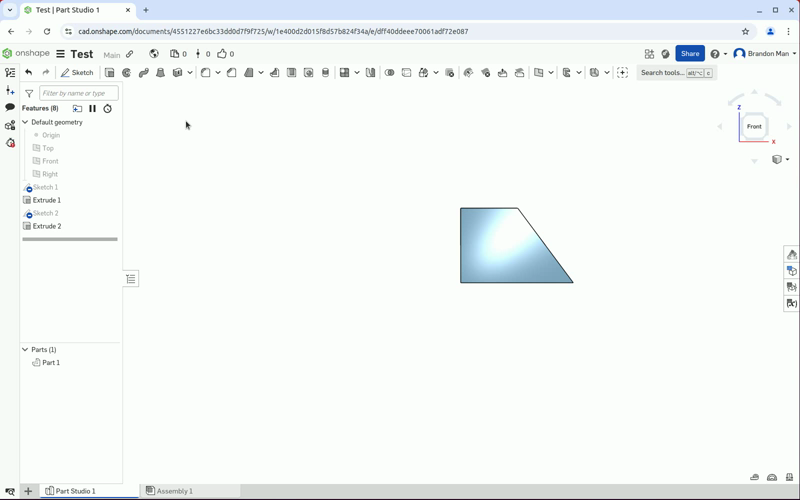
key(shift+h)
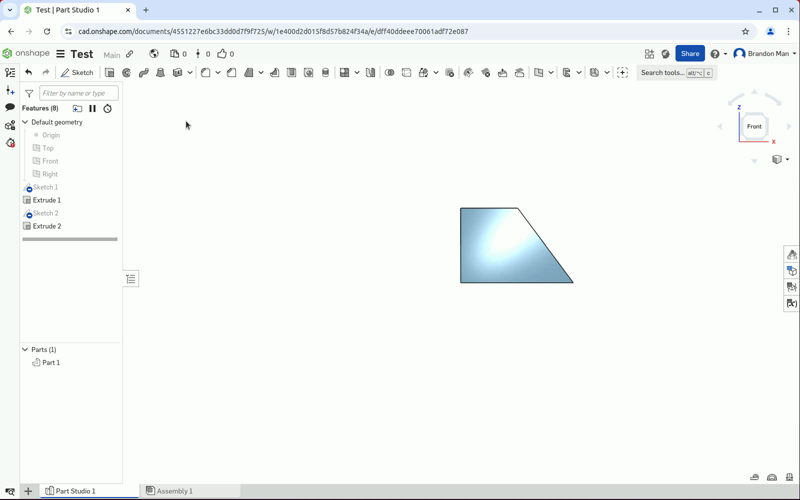
key(shift+h)
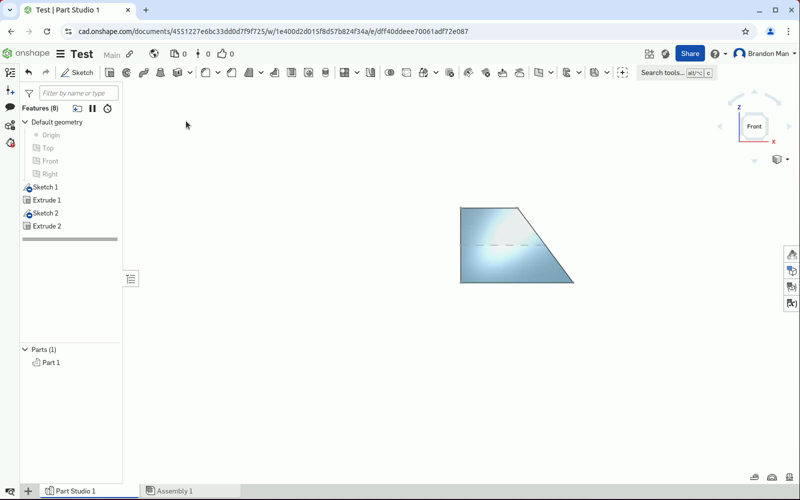
key(shift+7)
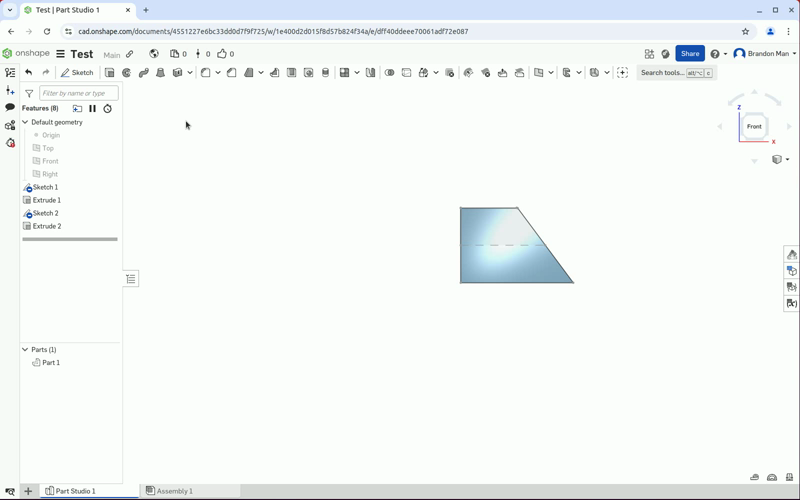
key(left, 2)
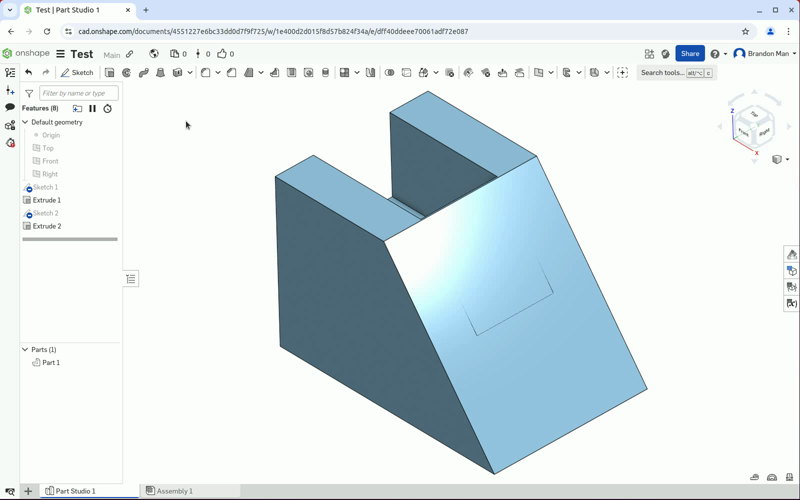
key(down, 2)
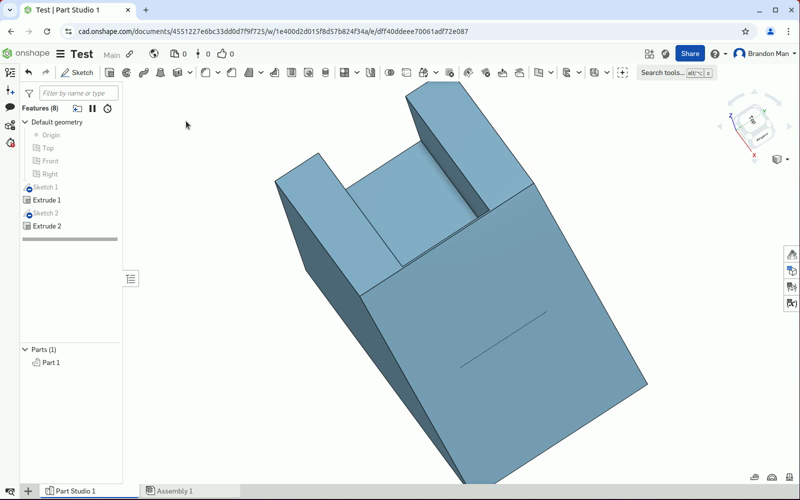
key(up, 2)
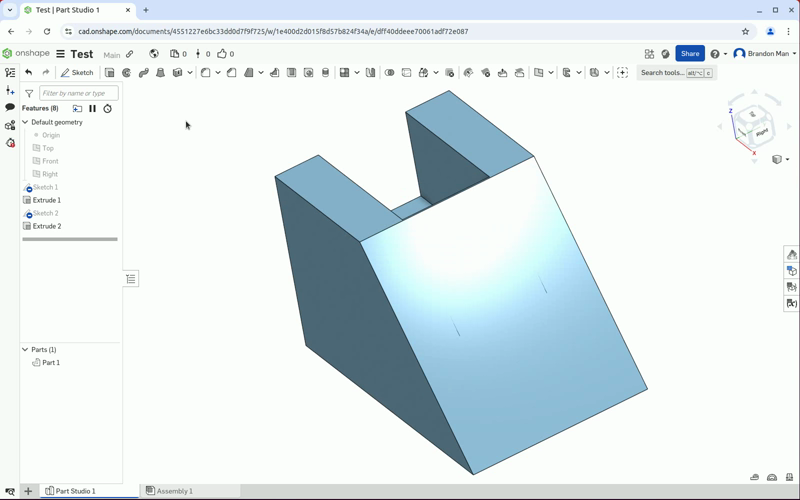
key(right, 2)
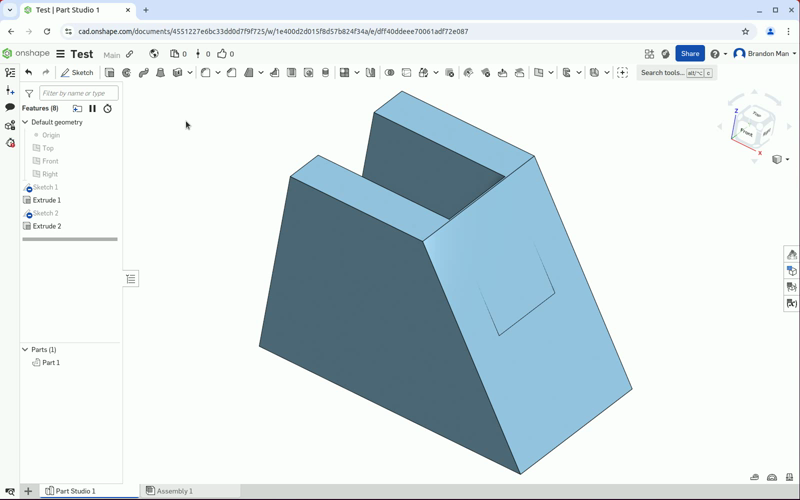
mouse_move(73, 189)
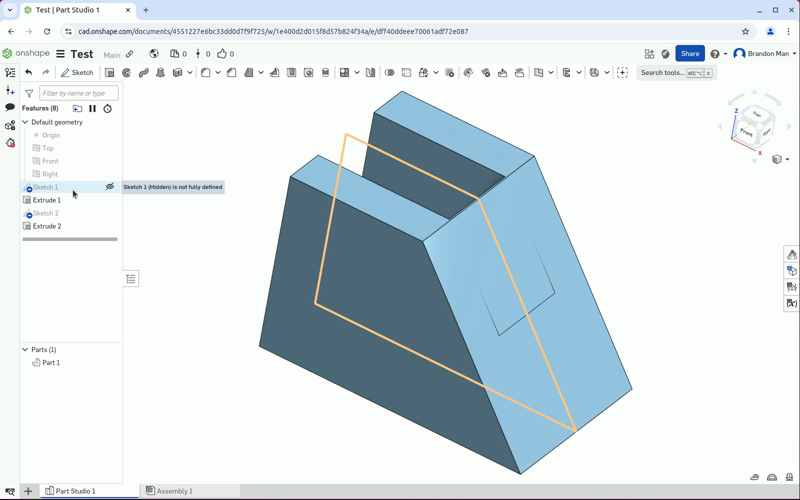
click(73, 189)